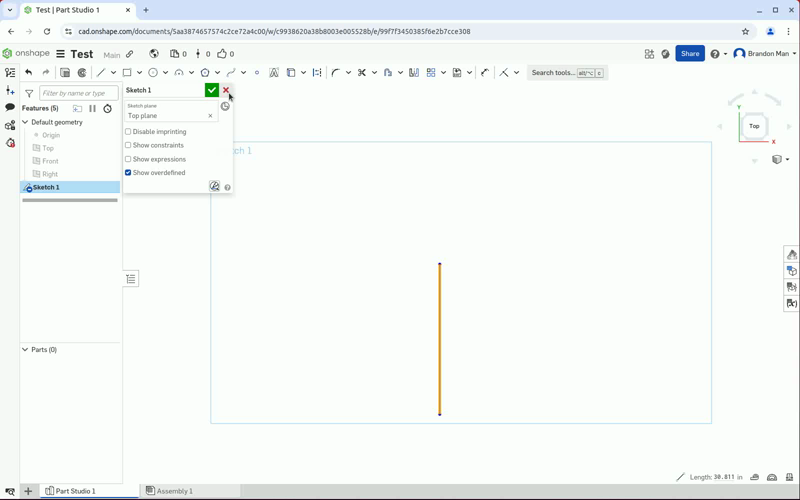
key(shift+h)
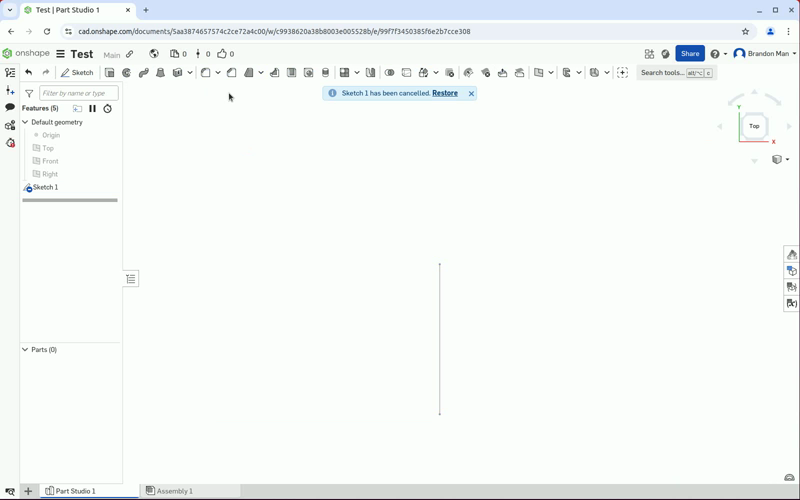
key(shift+s)
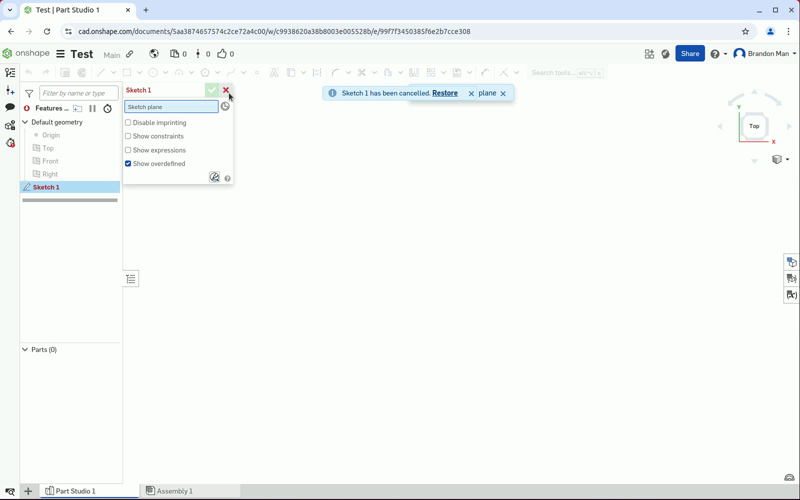
mouse_move(73, 150)
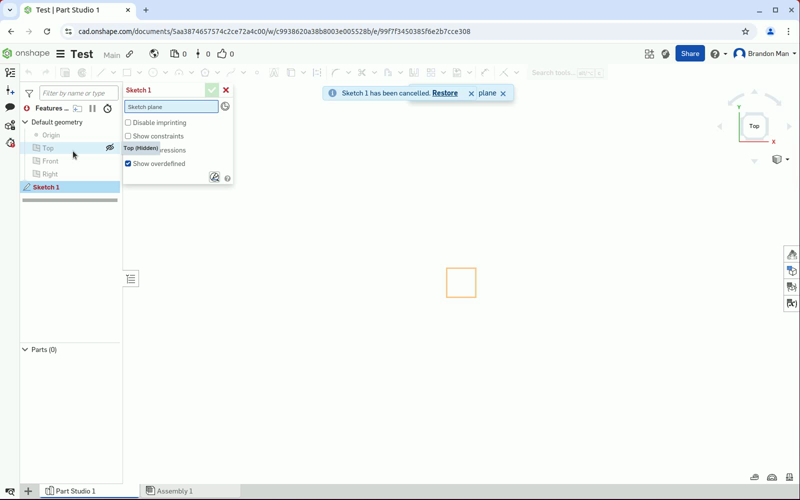
click(73, 150)
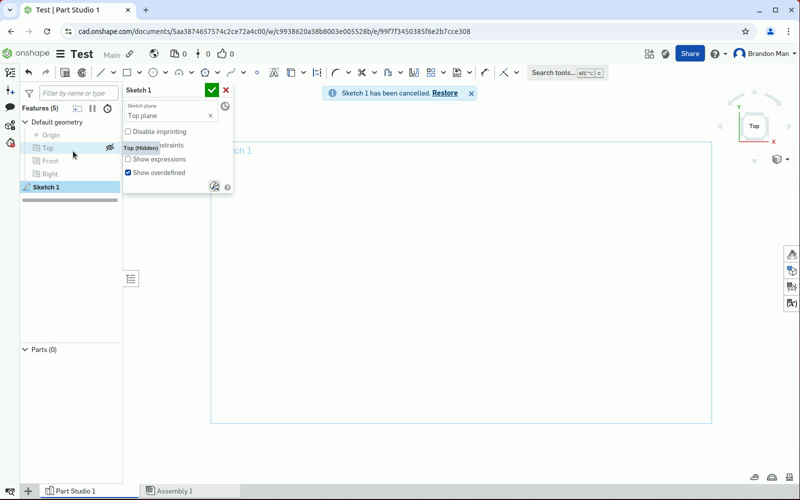
mouse_move(73, 352)
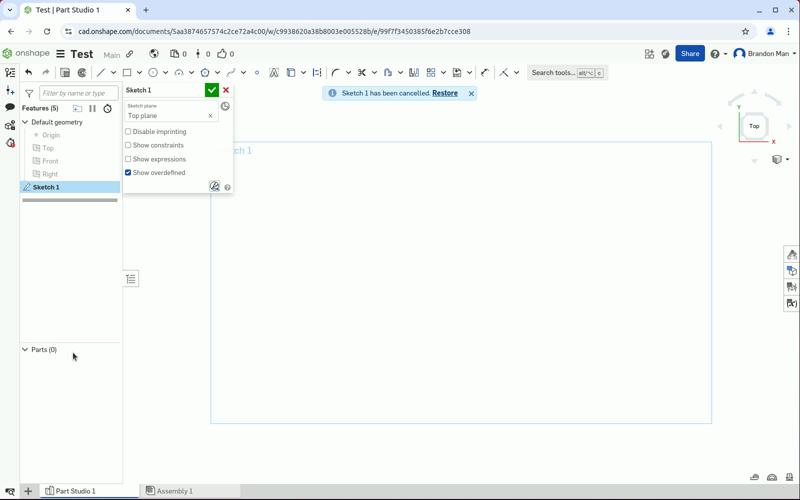
key(y)
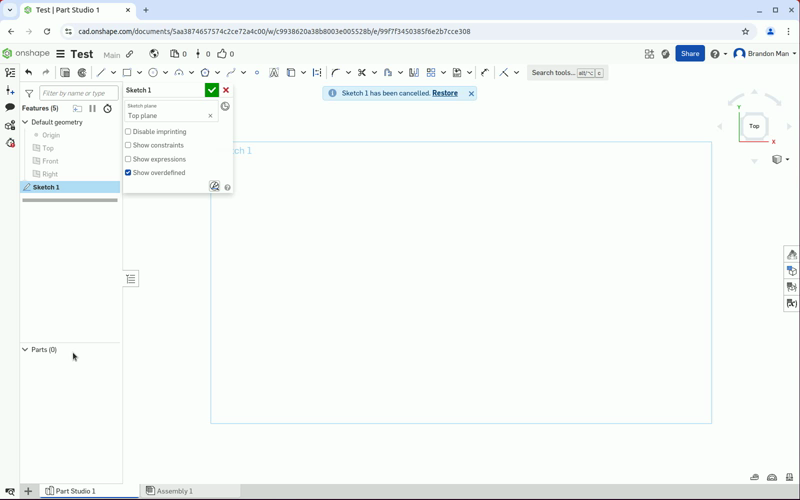
key(c)
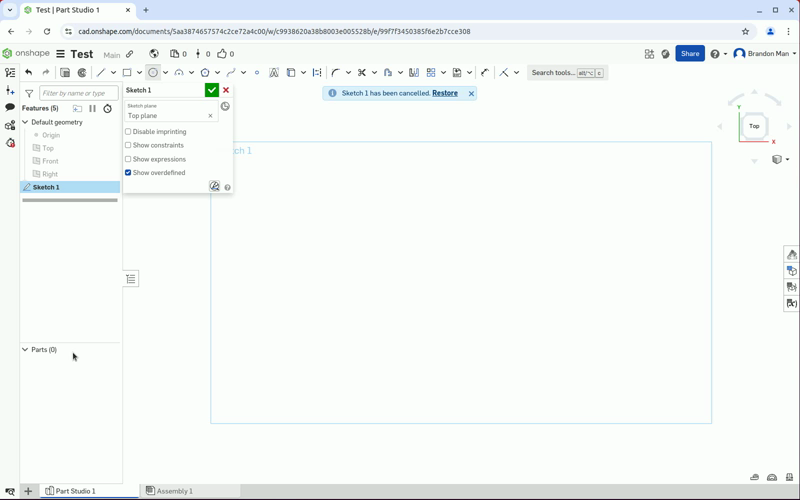
key_down(shift)
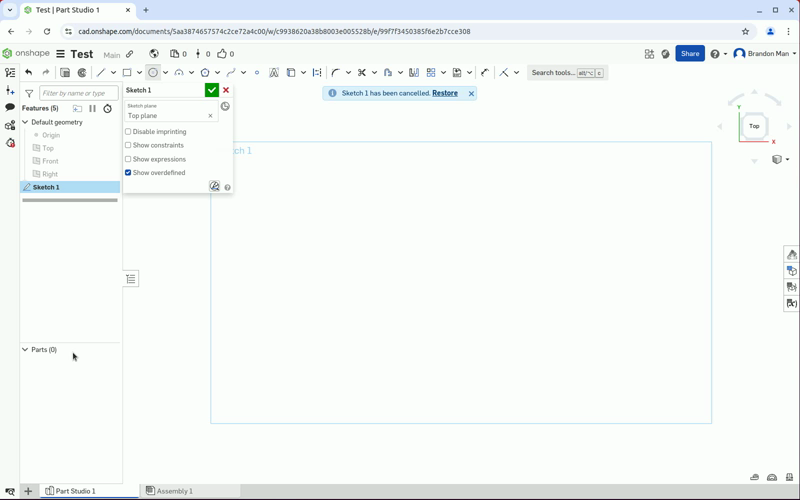
mouse_move(461, 282)
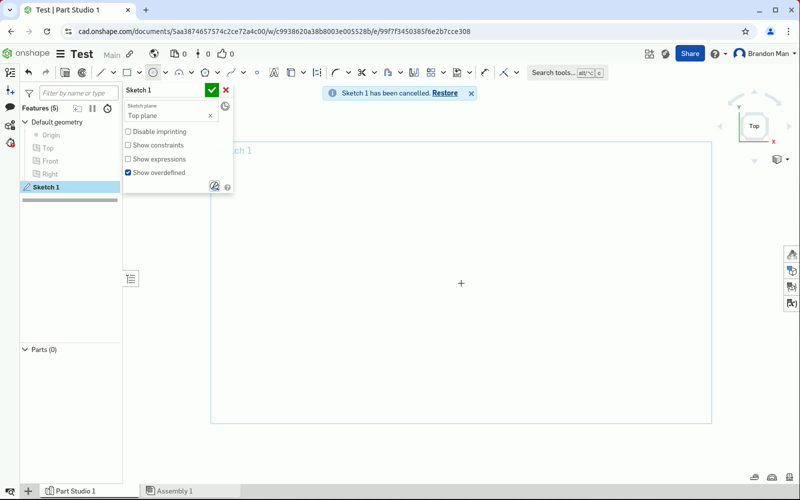
click(461, 282)
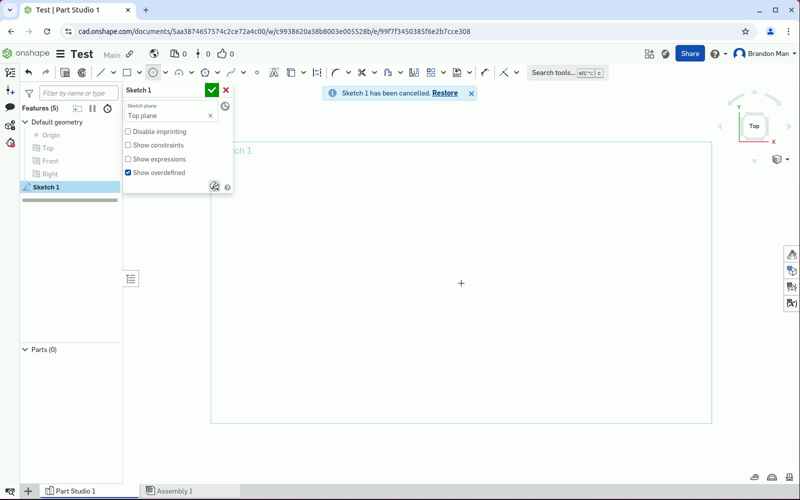
key_up(shift)
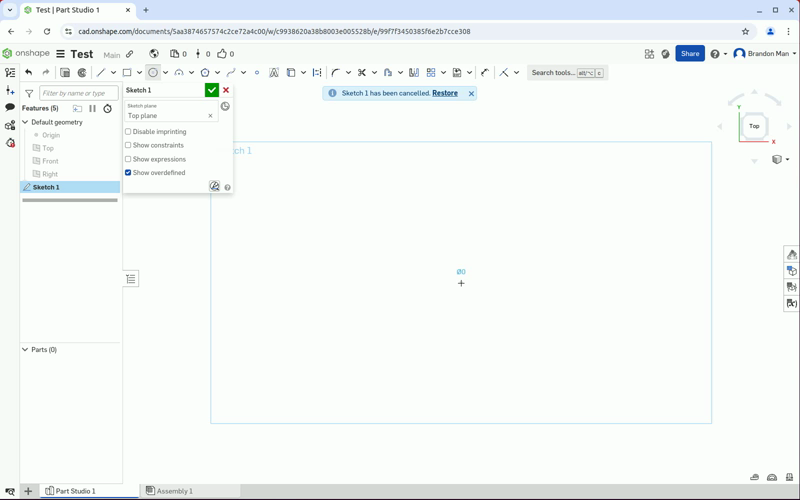
mouse_move(518, 282)
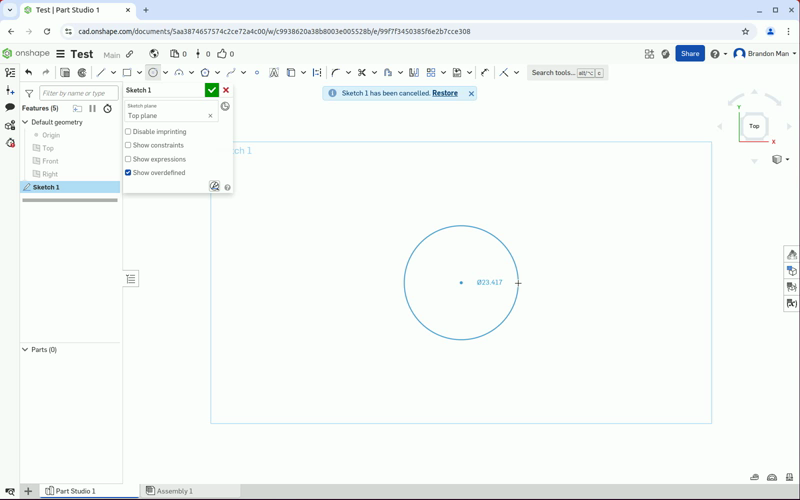
click(518, 282)
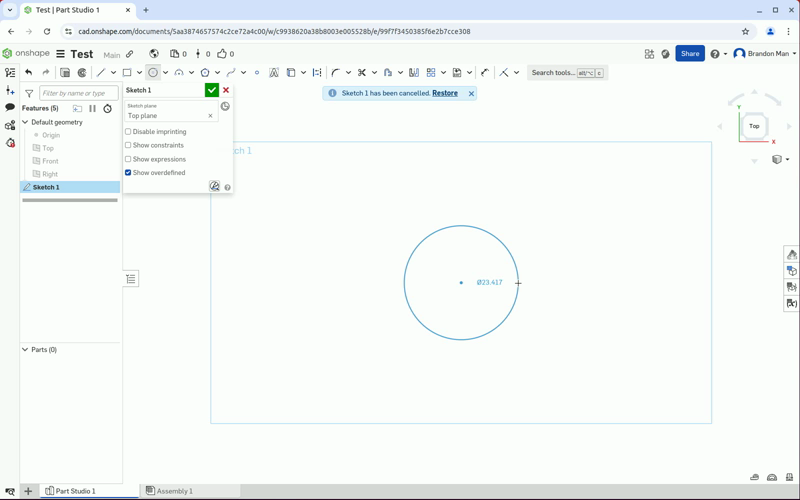
key(esc)
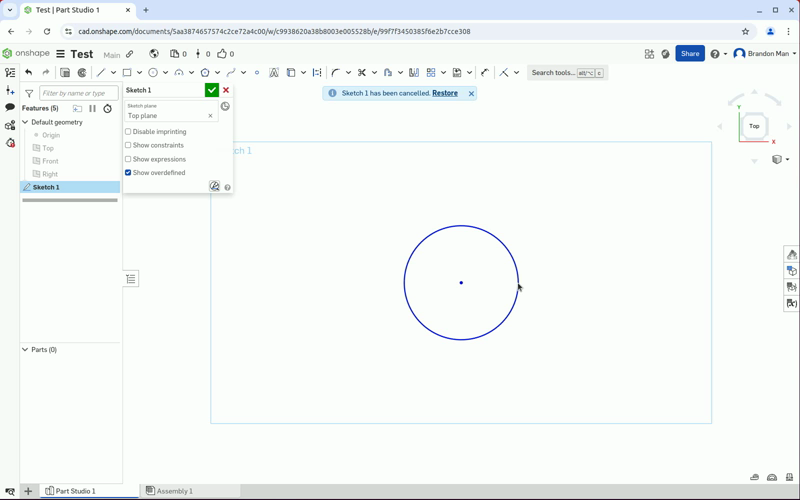
key(l)
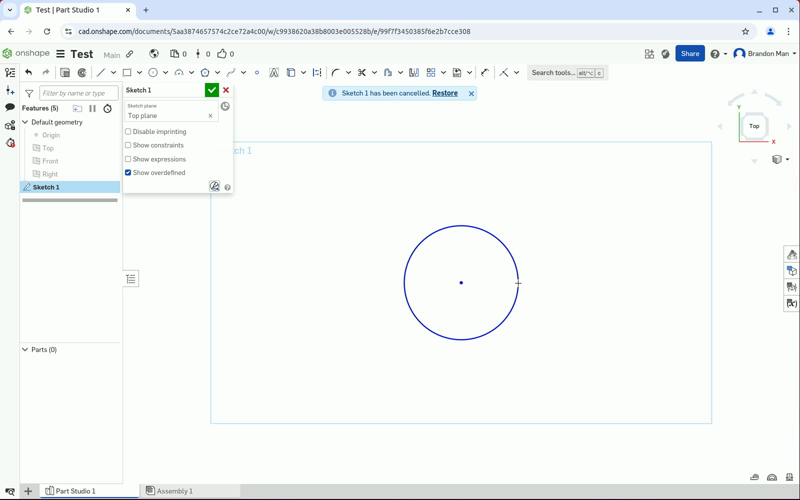
key_down(shift)
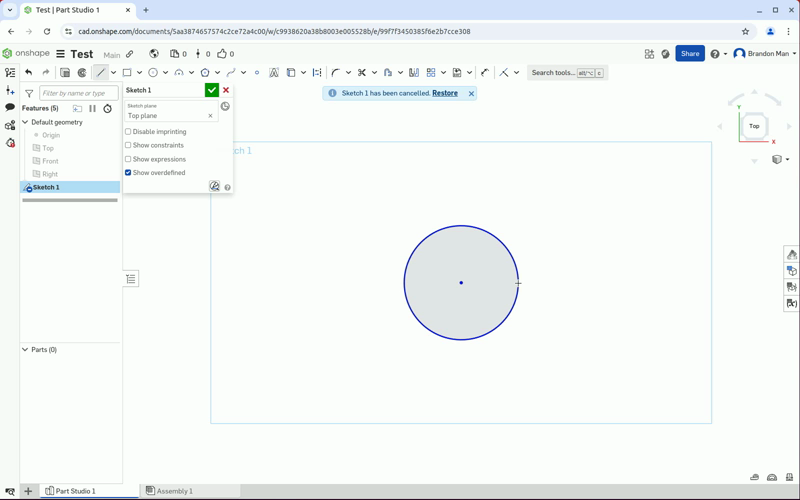
mouse_move(417, 307)
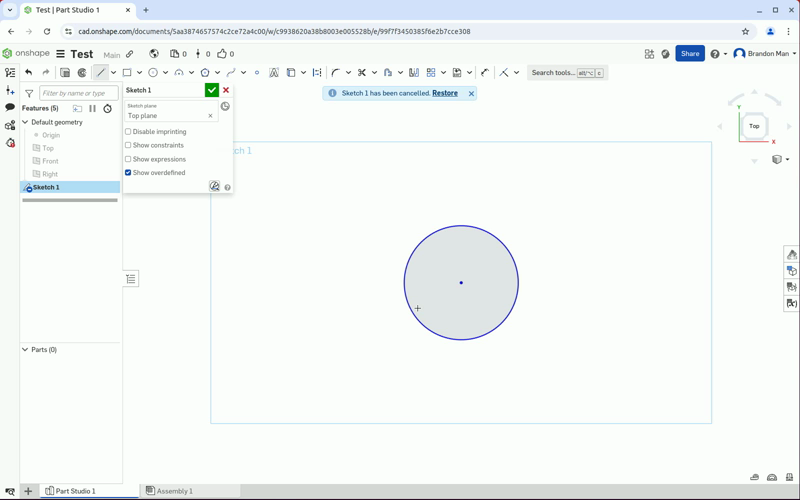
click(417, 307)
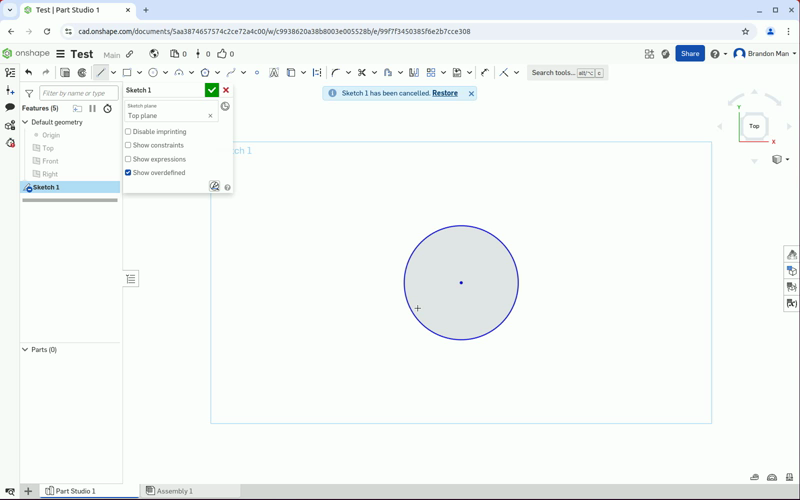
key_up(shift)
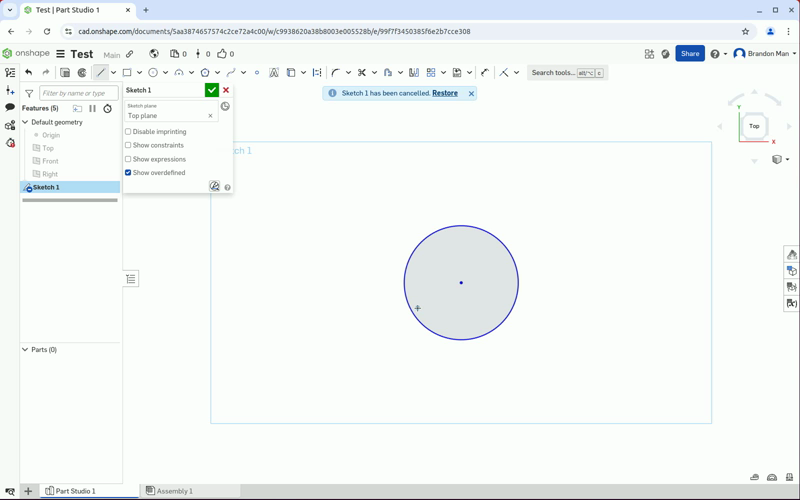
key_down(shift)
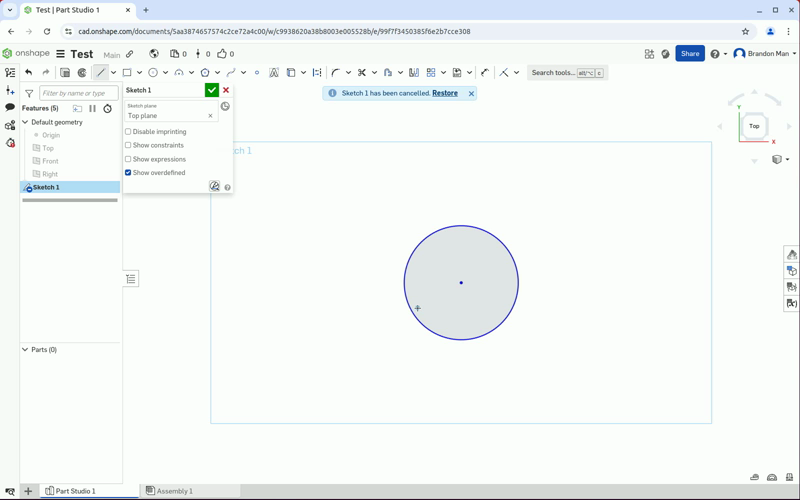
mouse_move(447, 307)
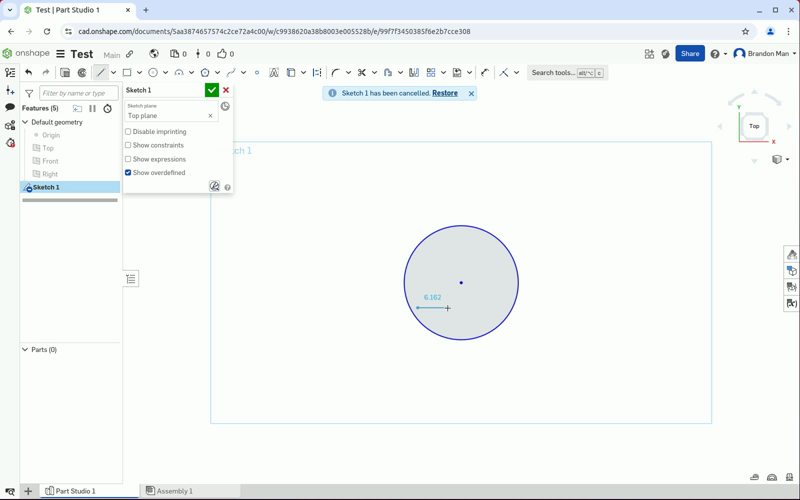
mouse_move(461, 332)
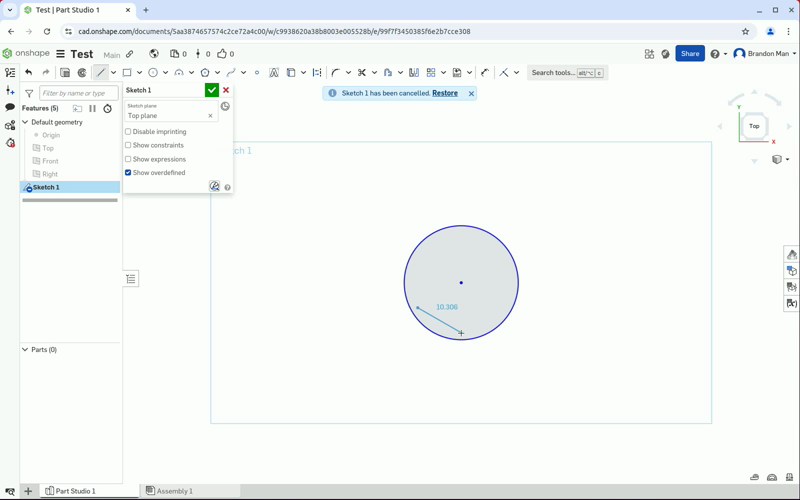
click(461, 332)
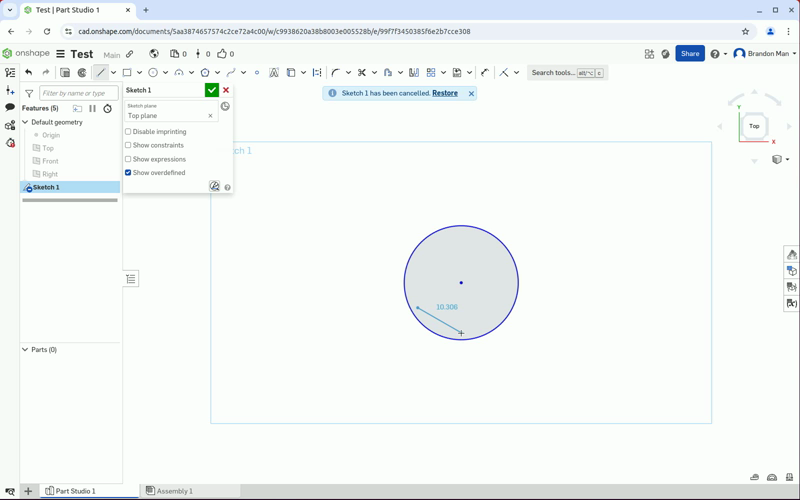
key_up(shift)
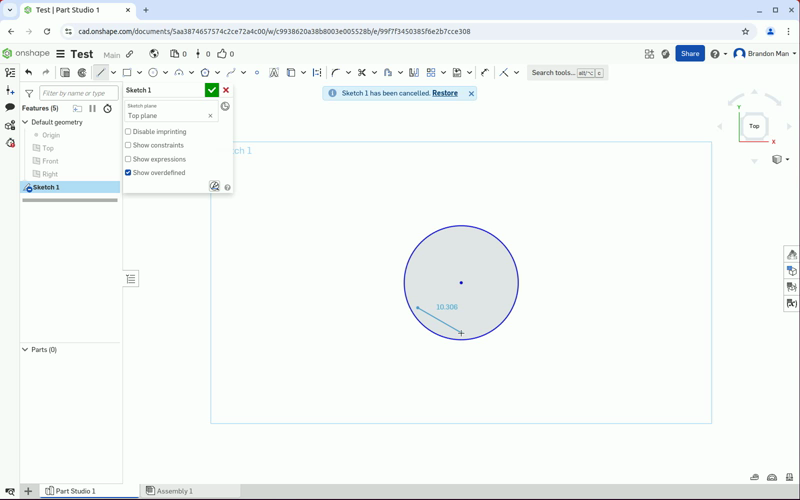
key_down(shift)
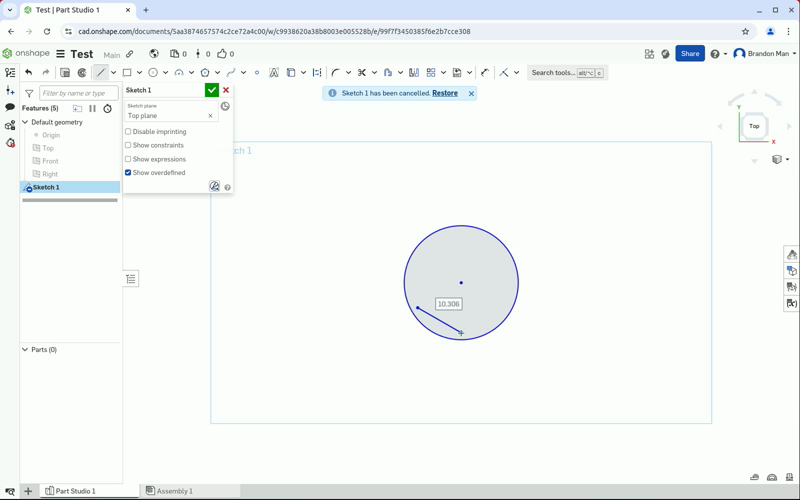
mouse_move(491, 332)
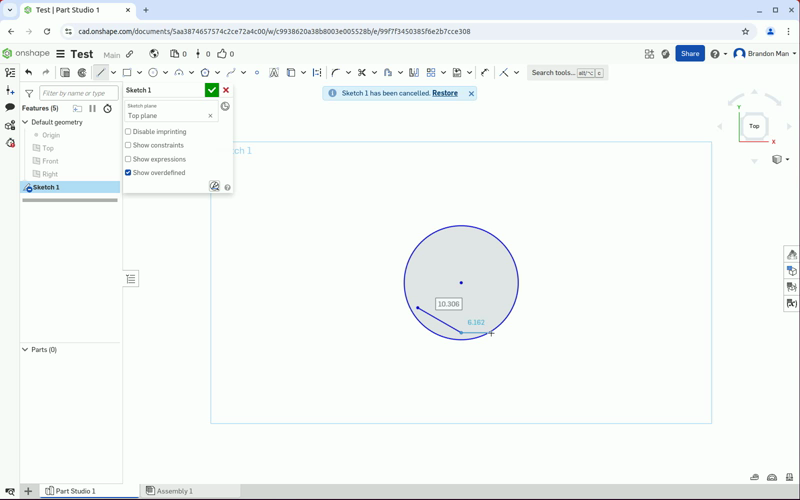
mouse_move(504, 307)
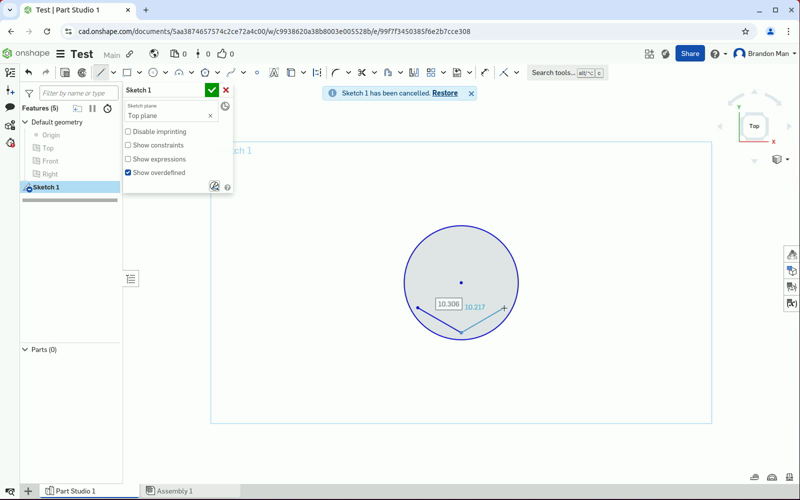
click(504, 307)
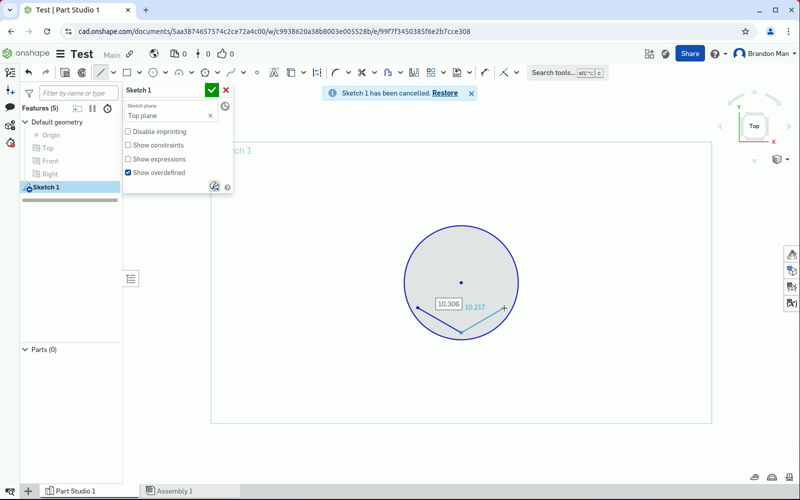
key_up(shift)
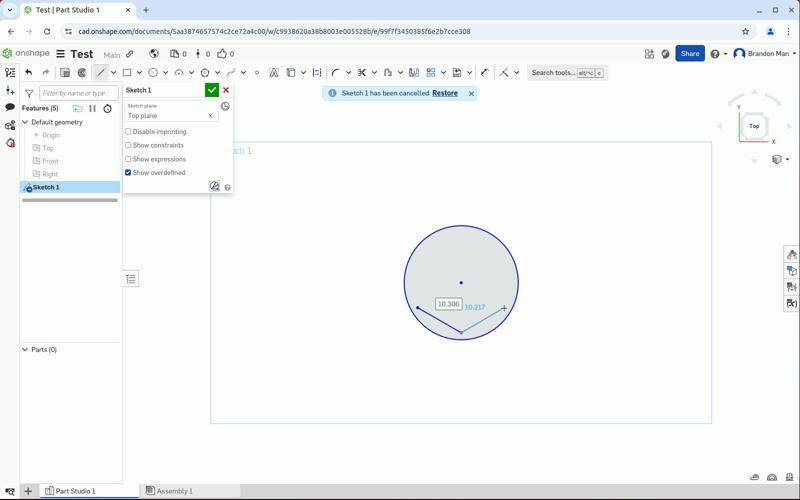
key_down(shift)
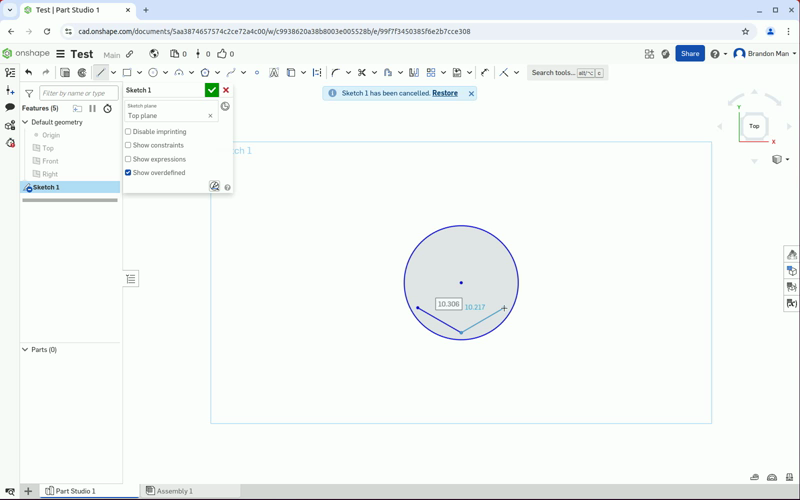
mouse_move(534, 307)
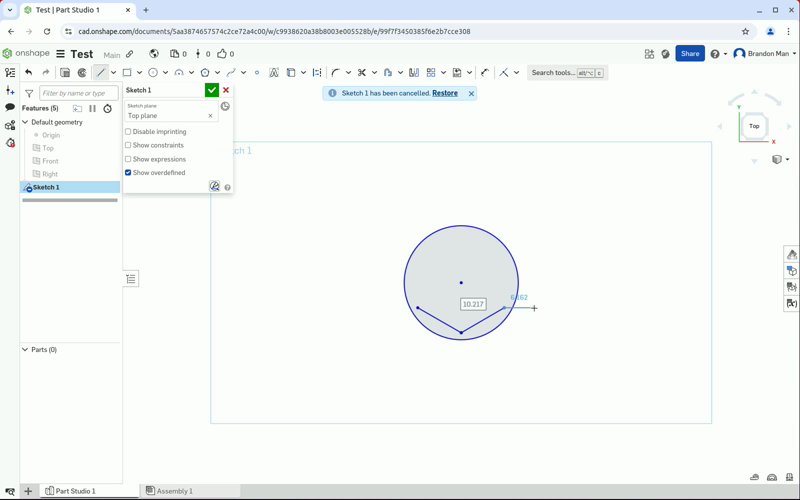
mouse_move(504, 258)
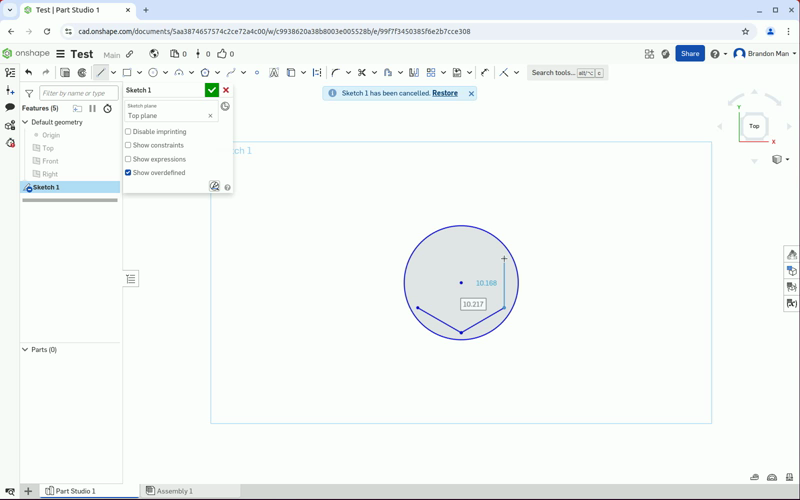
click(504, 258)
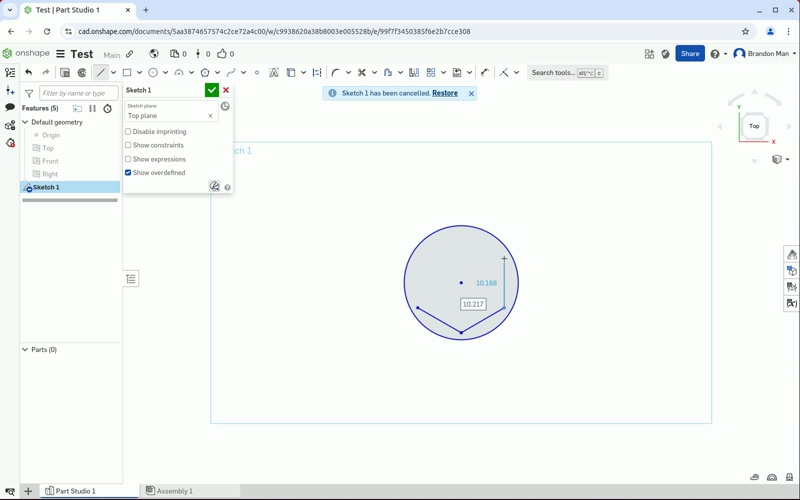
key_up(shift)
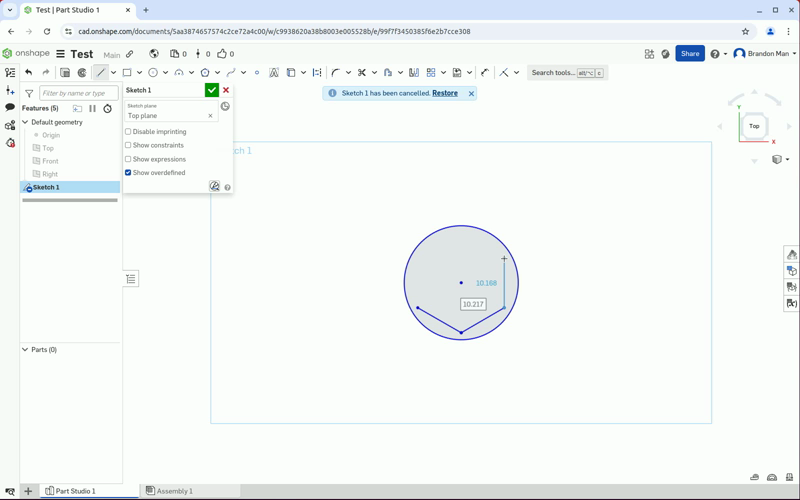
key_down(shift)
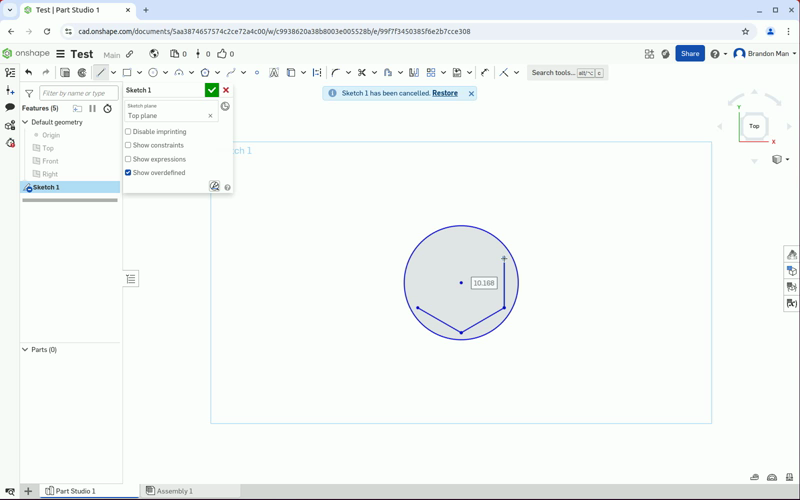
mouse_move(534, 258)
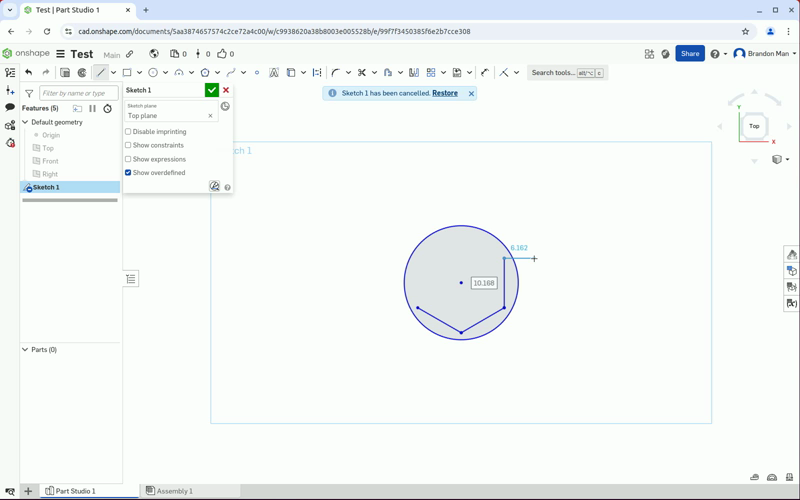
mouse_move(461, 233)
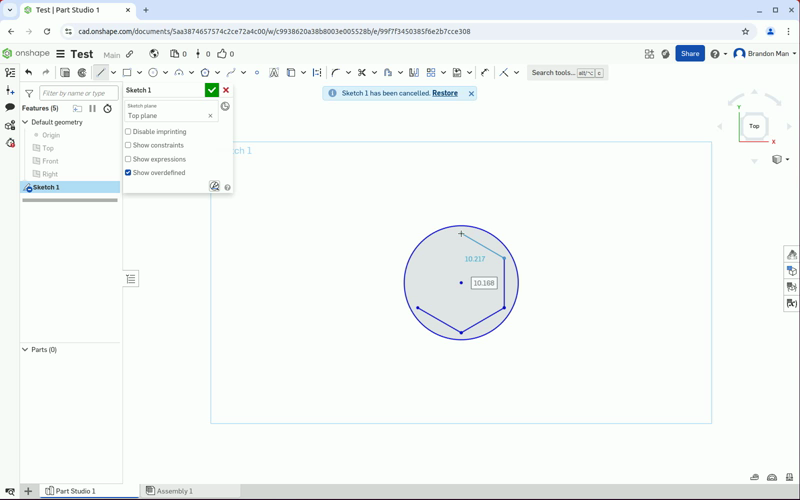
click(461, 233)
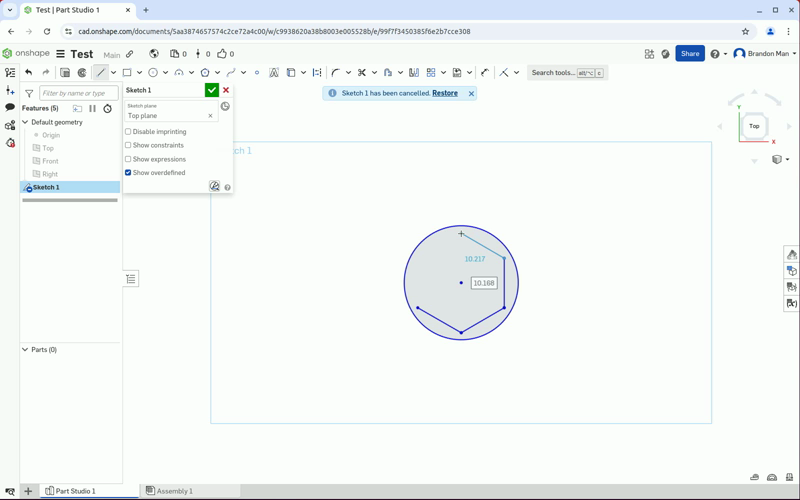
key_up(shift)
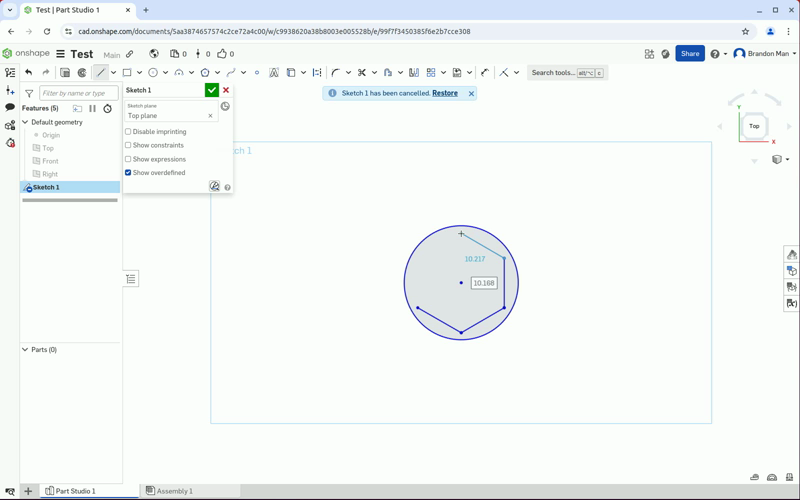
key_down(shift)
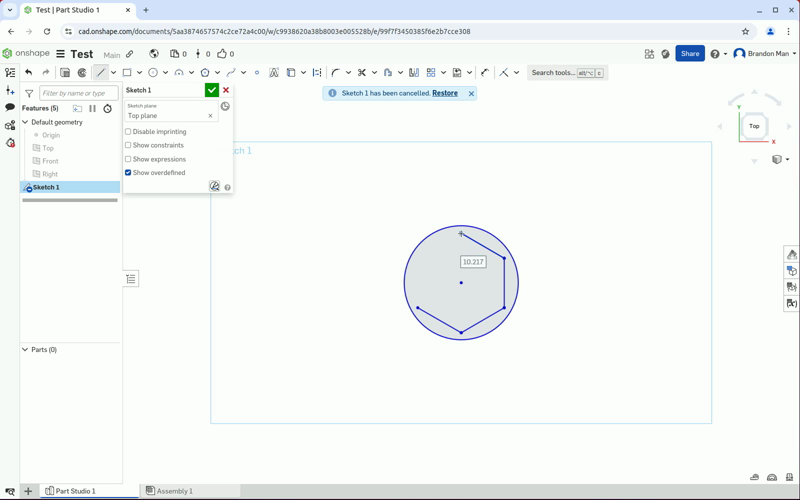
mouse_move(491, 233)
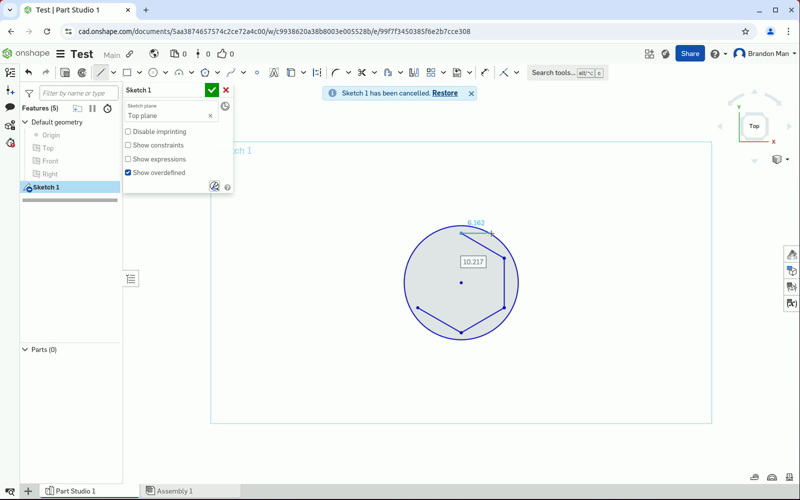
mouse_move(417, 258)
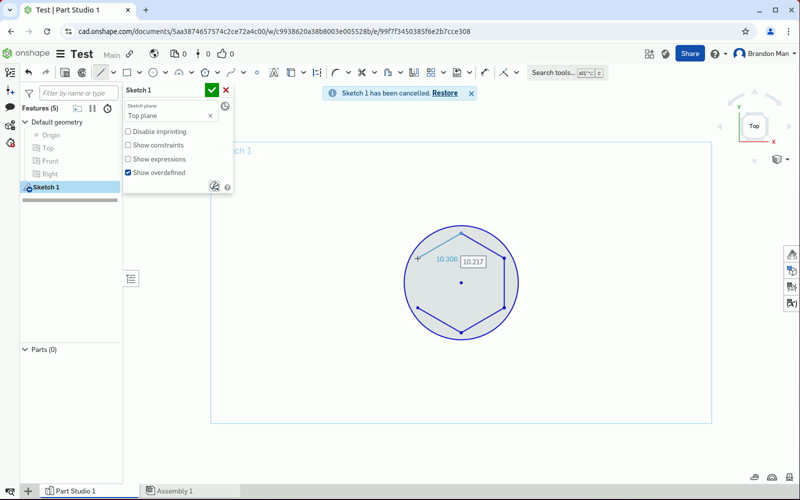
click(417, 258)
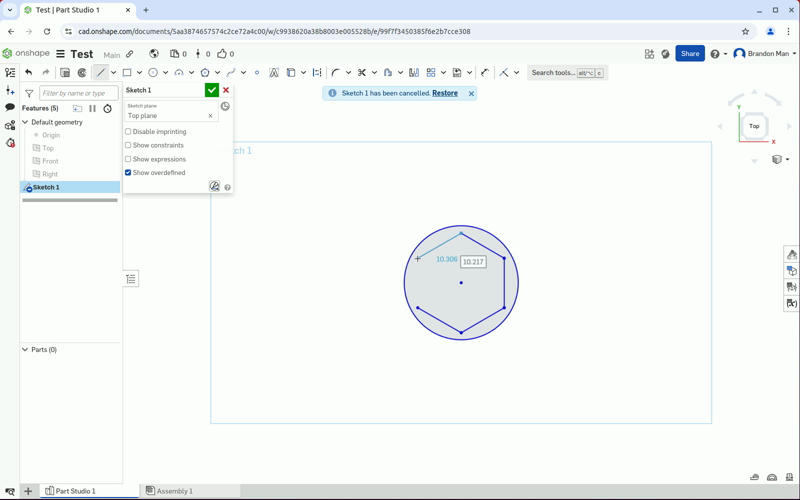
key_up(shift)
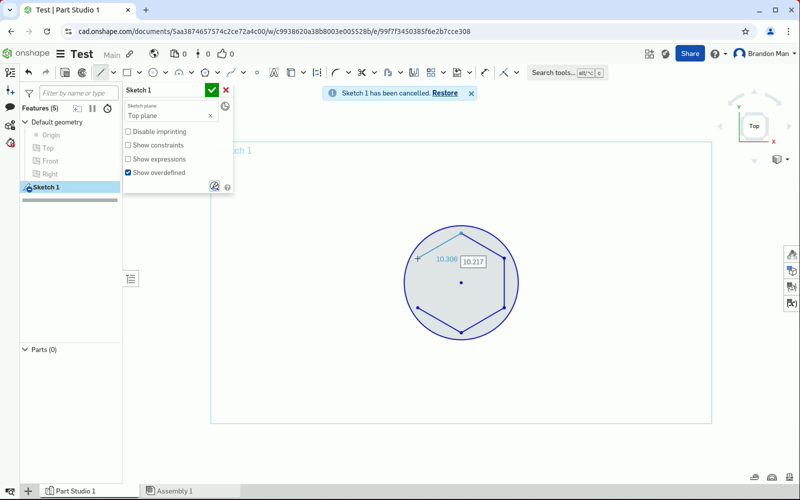
mouse_move(447, 258)
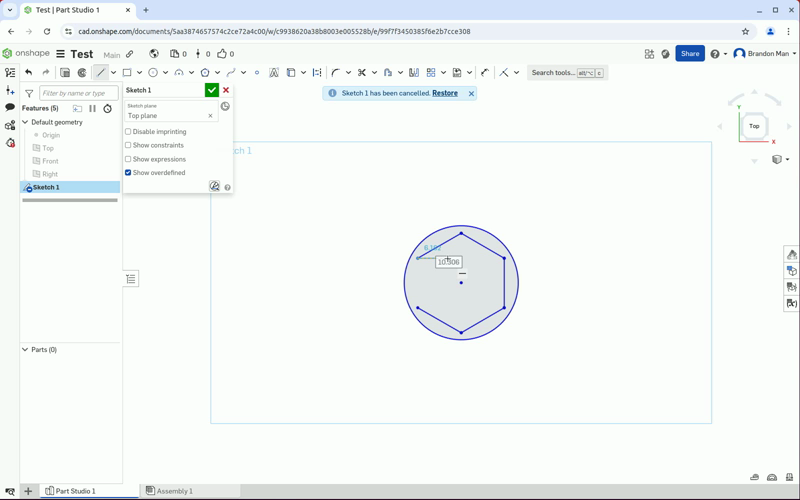
key_down(shift)
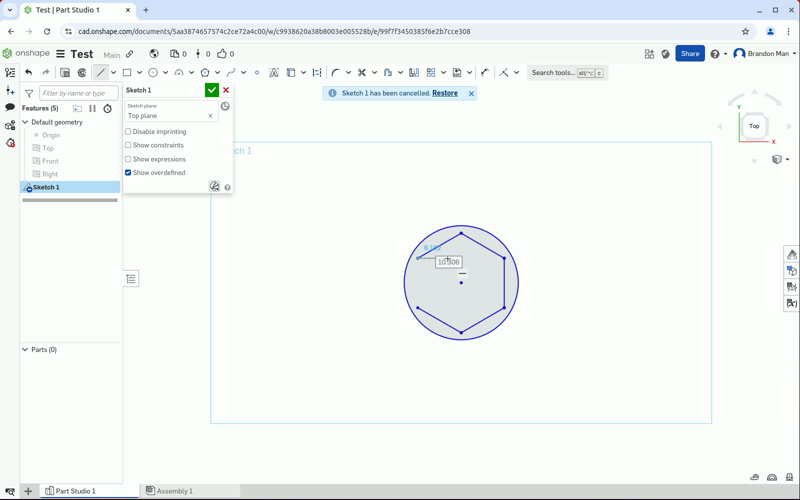
mouse_move(417, 307)
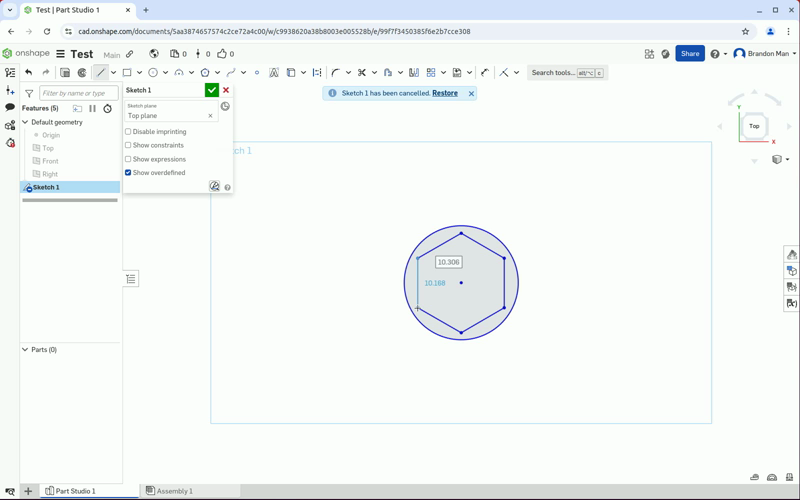
key_up(shift)
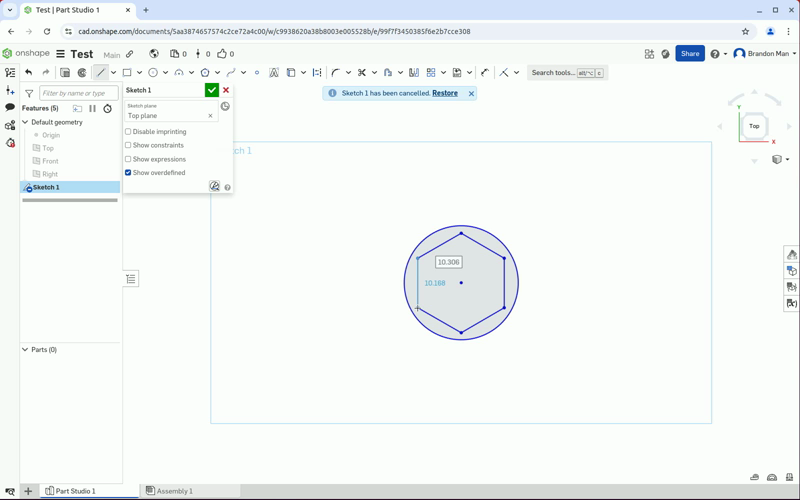
click(417, 307)
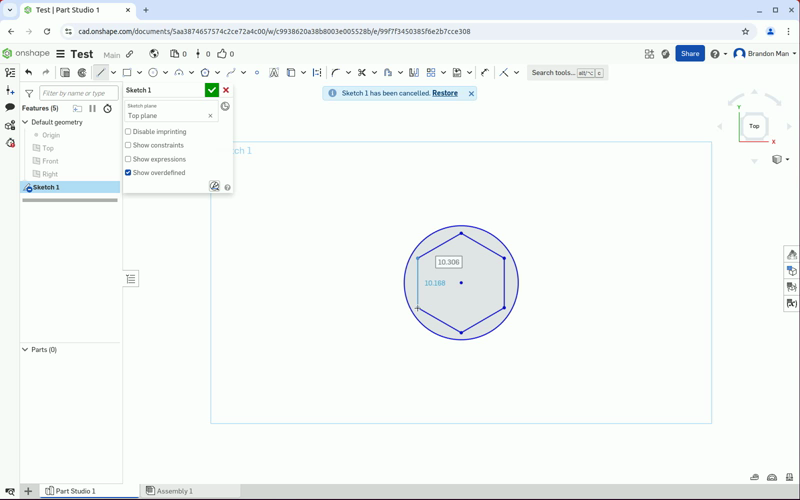
key(esc)
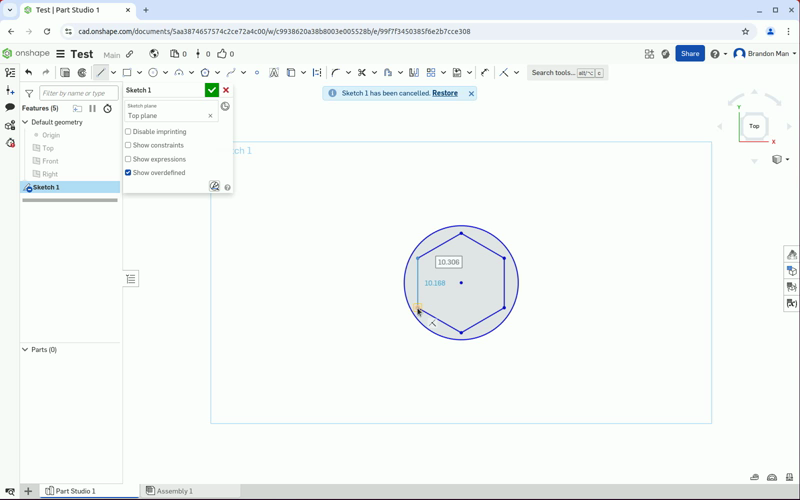
mouse_move(485, 324)
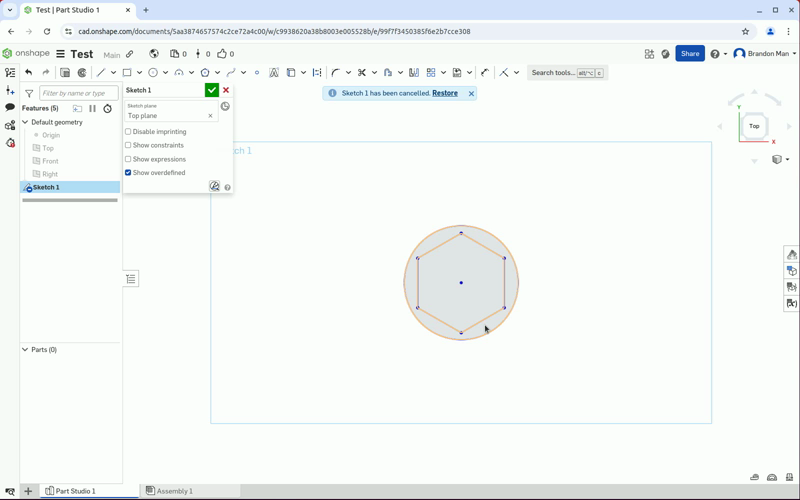
click(485, 324)
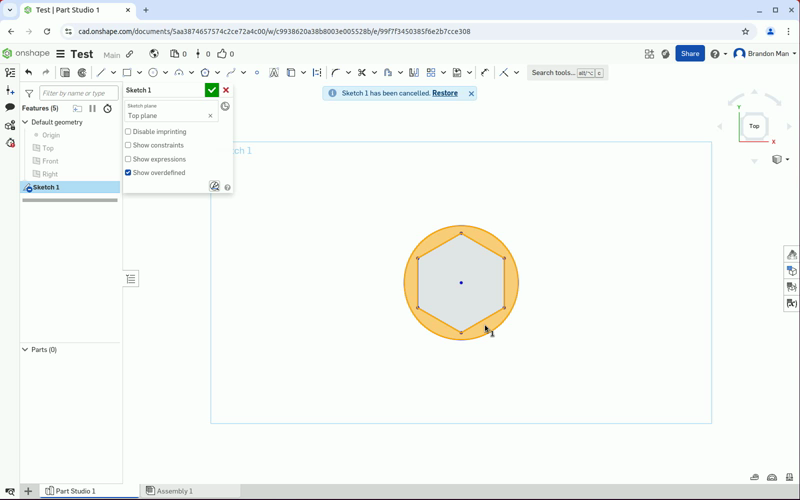
mouse_move(73, 352)
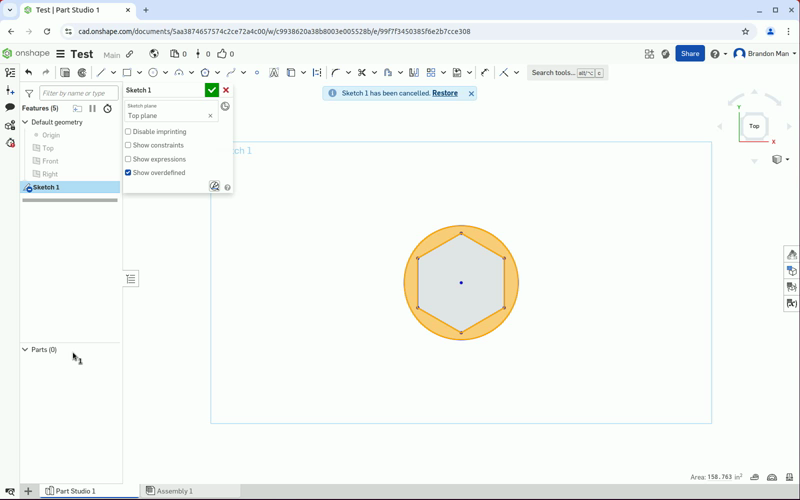
key(shift+y)
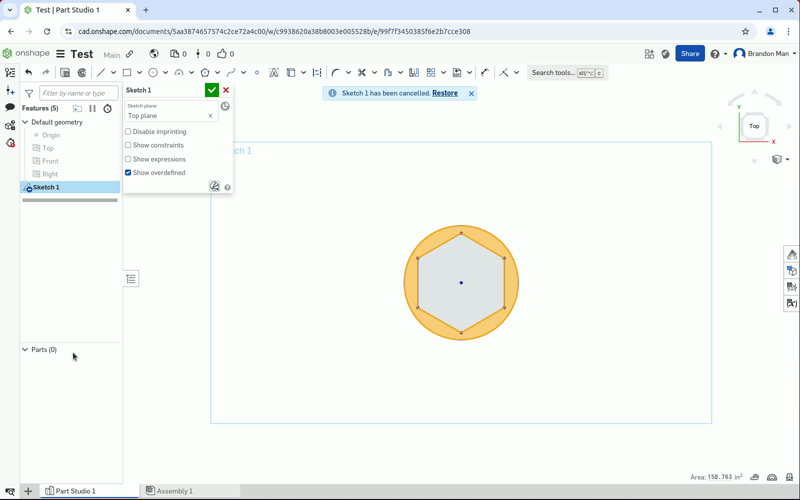
key(shift+e)
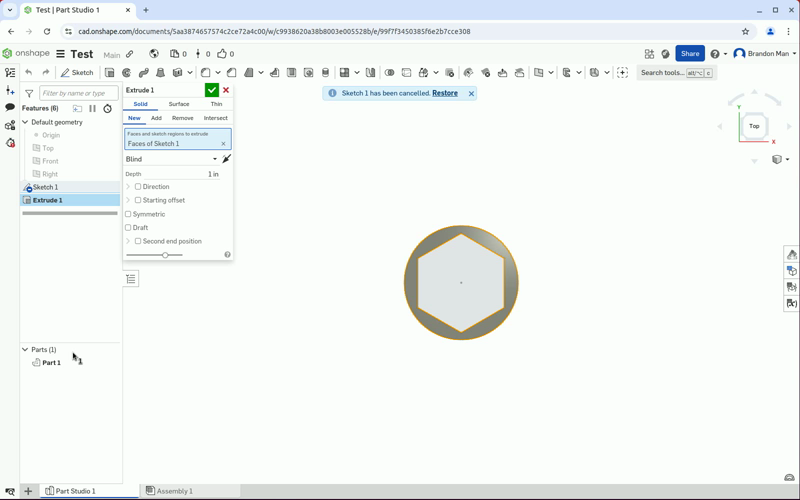
mouse_move(143, 106)
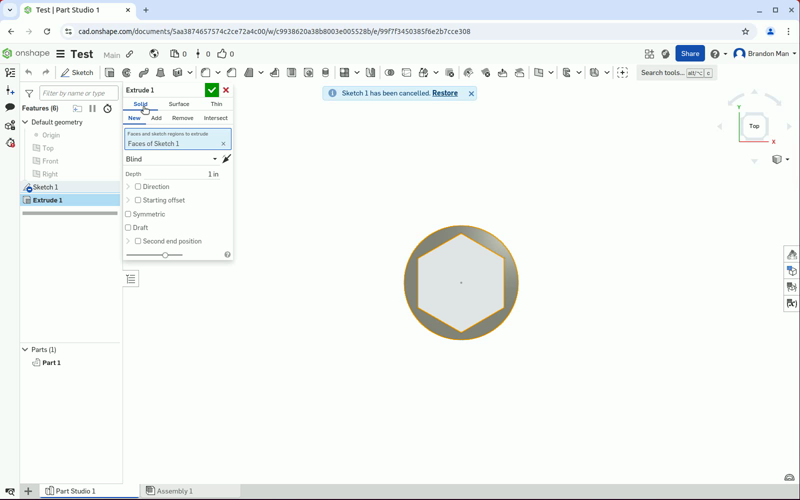
click(143, 106)
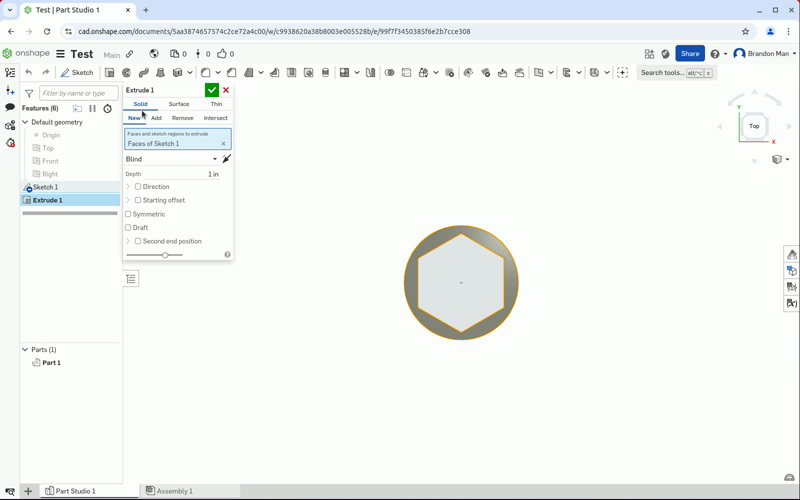
mouse_move(137, 120)
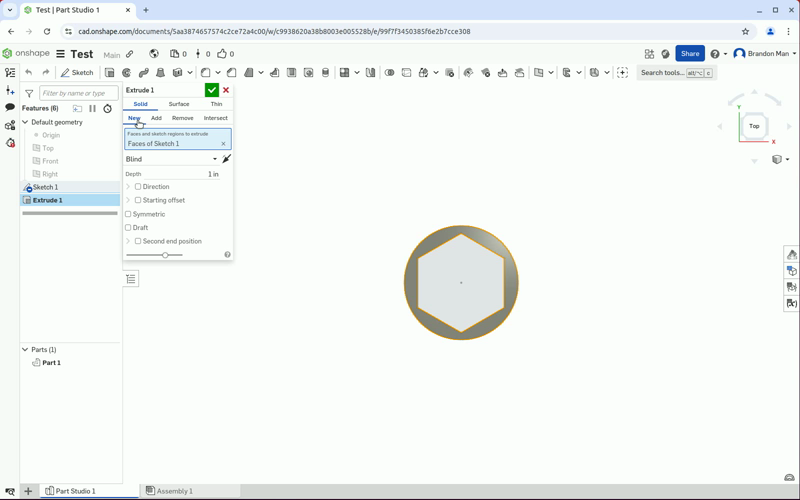
click(137, 120)
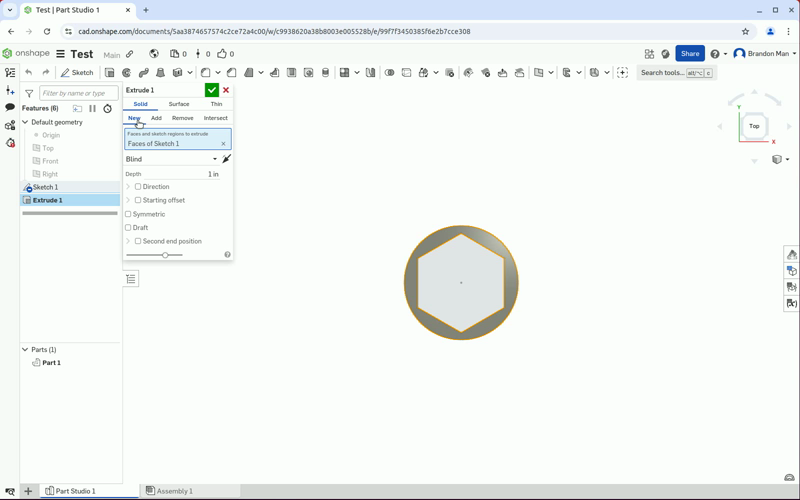
key(tab, 4)
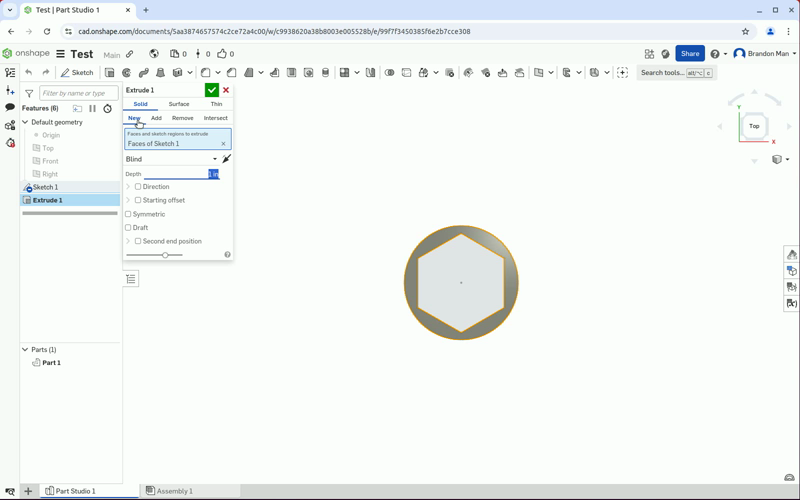
text(23.108)
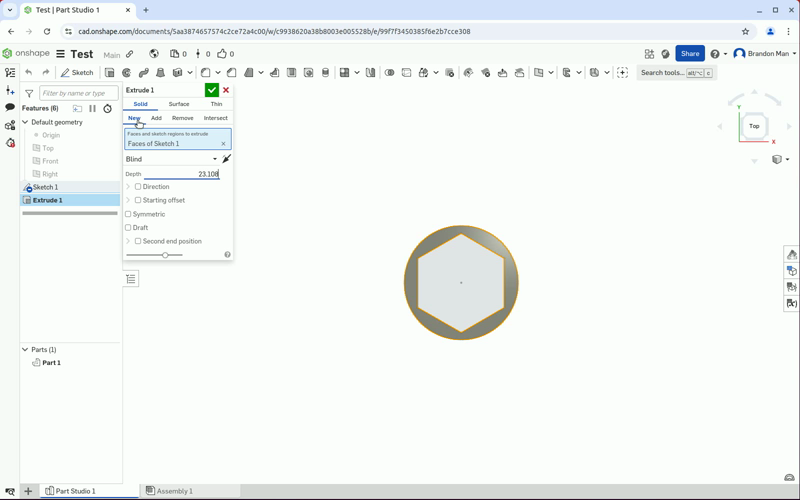
key(enter)
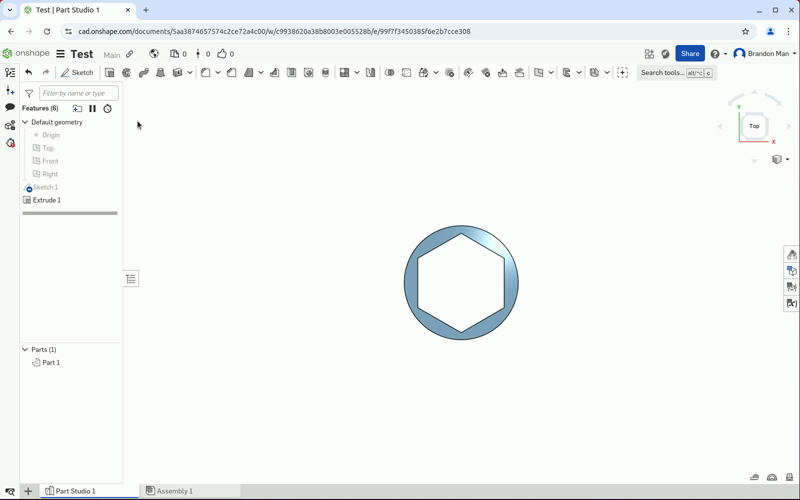
key(shift+h)
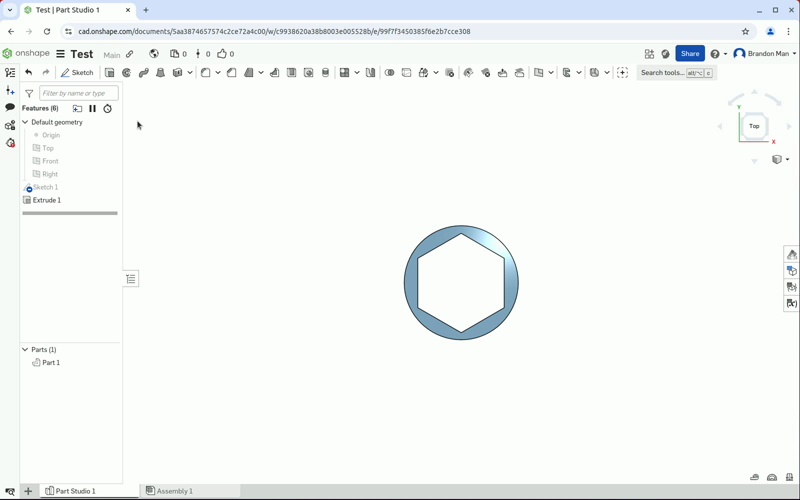
key(shift+h)
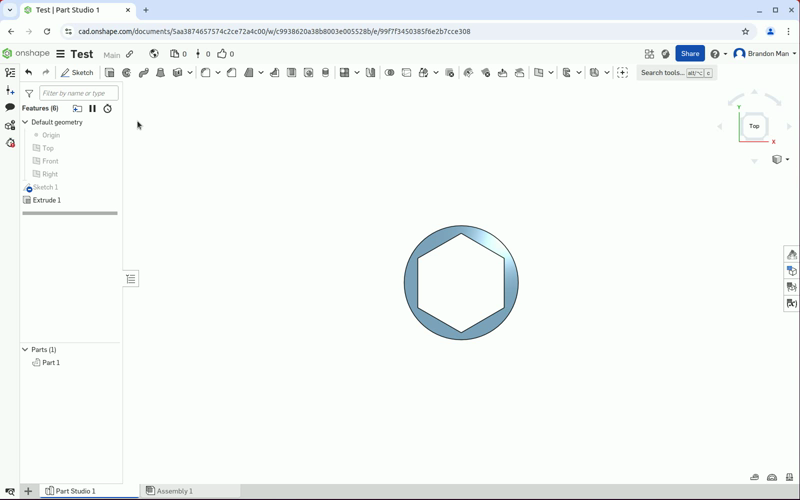
mouse_move(73, 189)
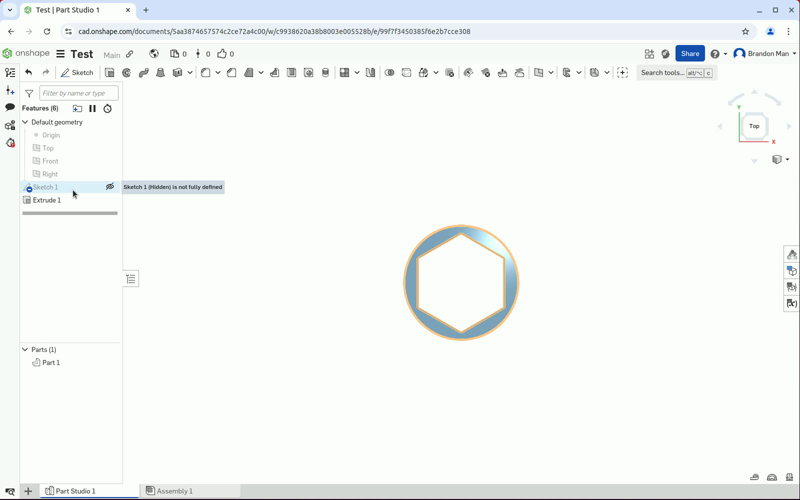
click(73, 189)
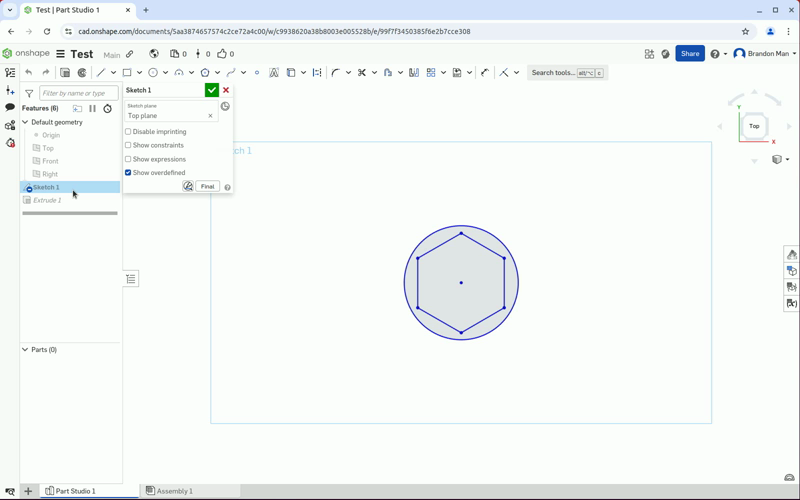
mouse_move(229, 92)
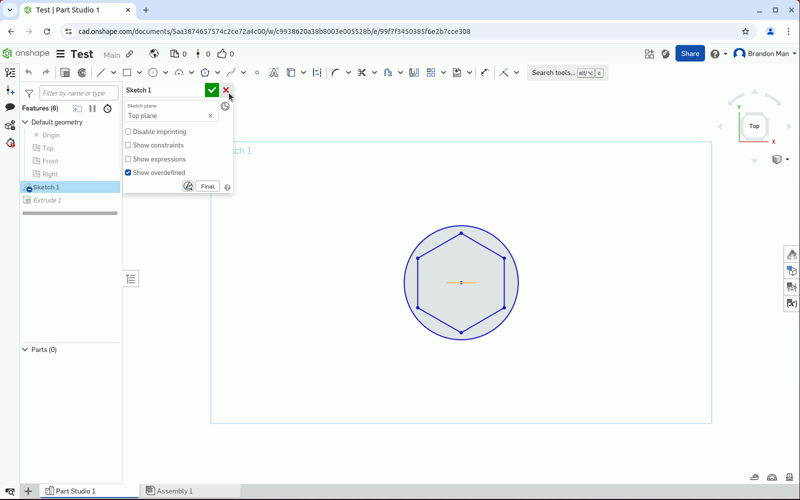
click(229, 92)
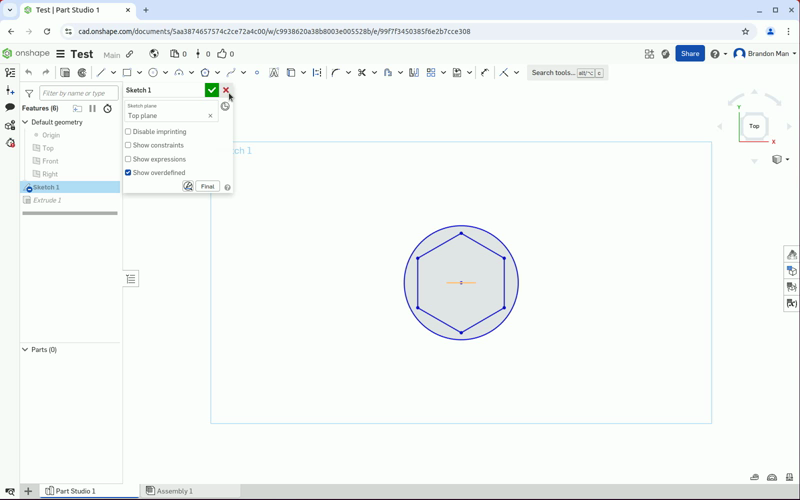
key(shift+s)
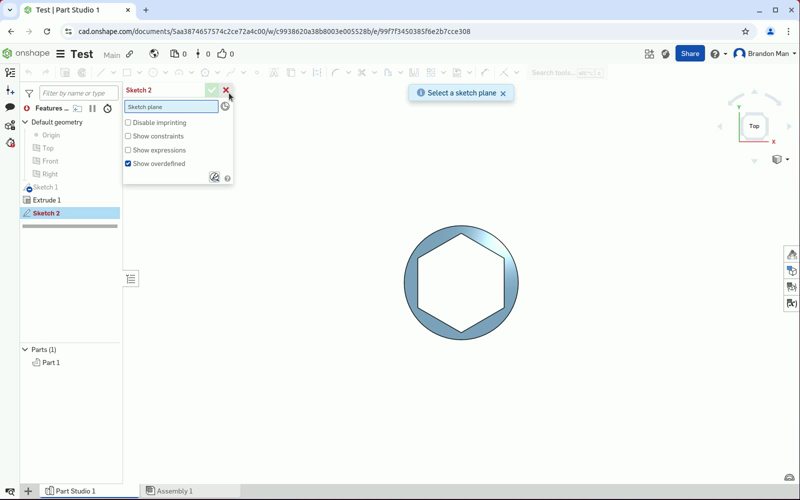
mouse_move(73, 150)
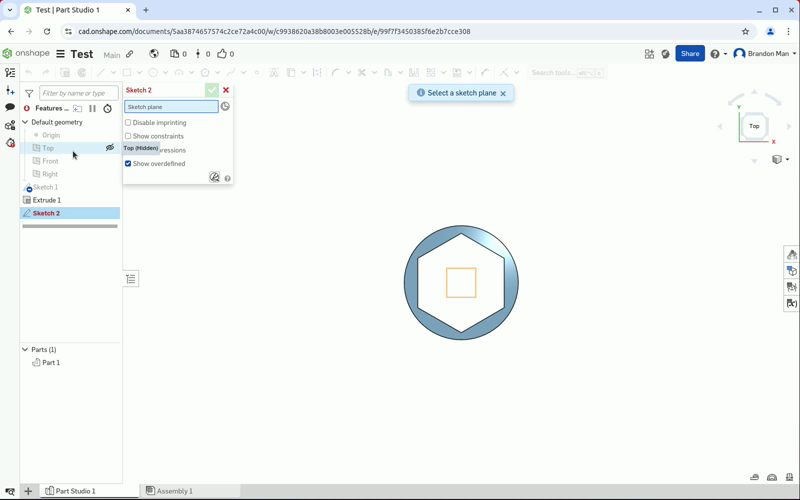
click(73, 150)
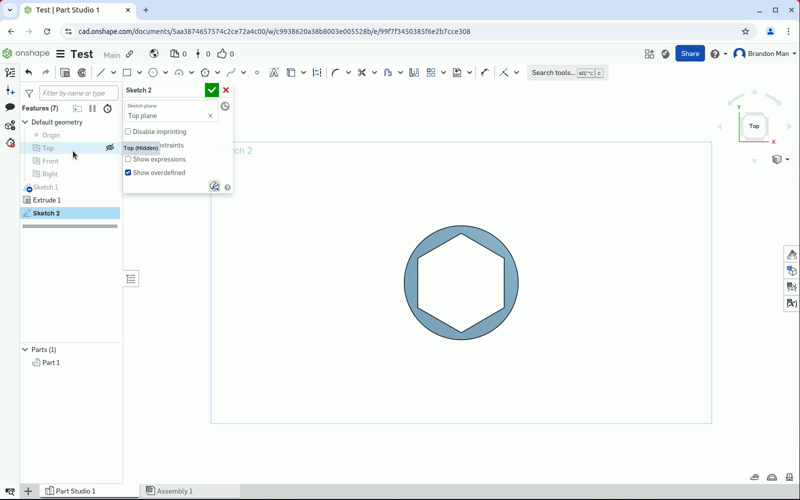
mouse_move(73, 352)
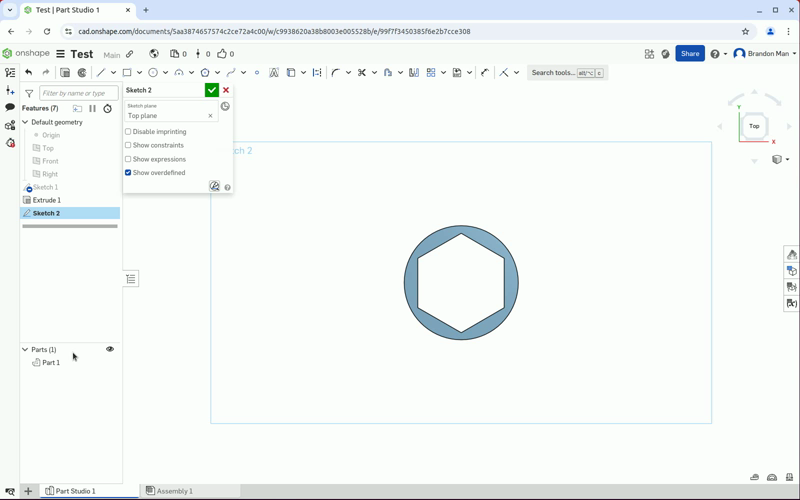
key(y)
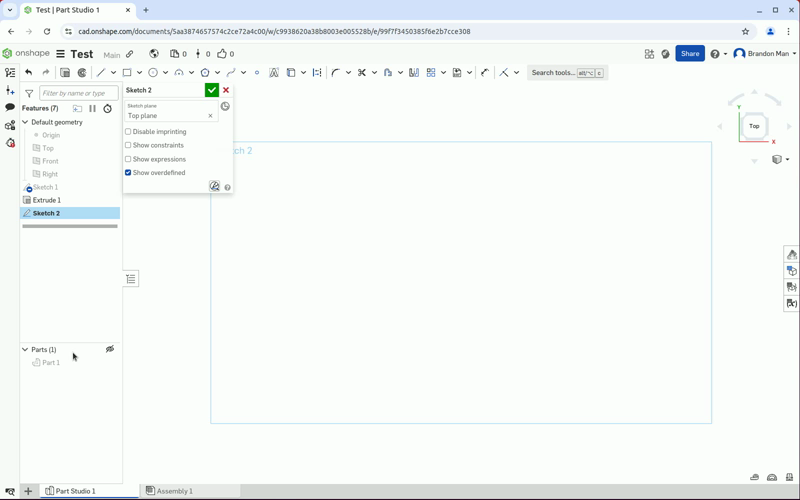
key(l)
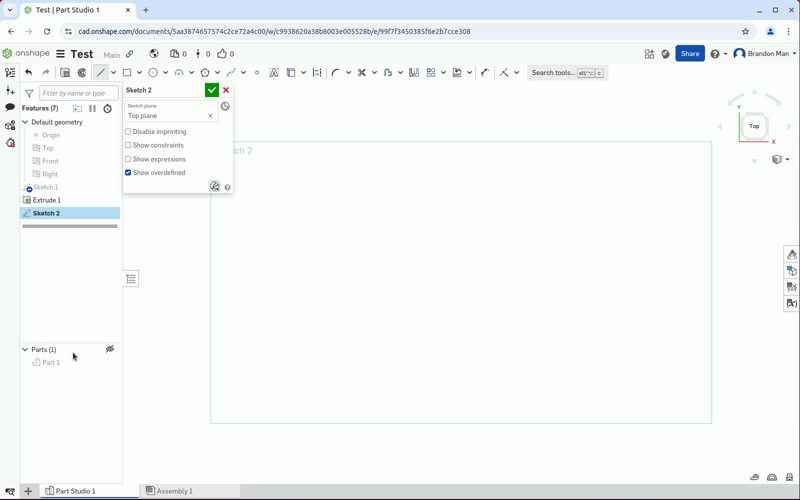
key_down(shift)
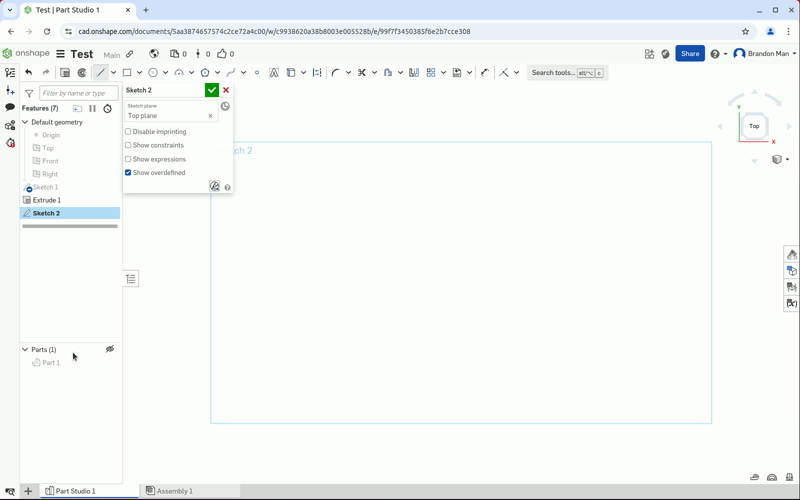
mouse_move(418, 307)
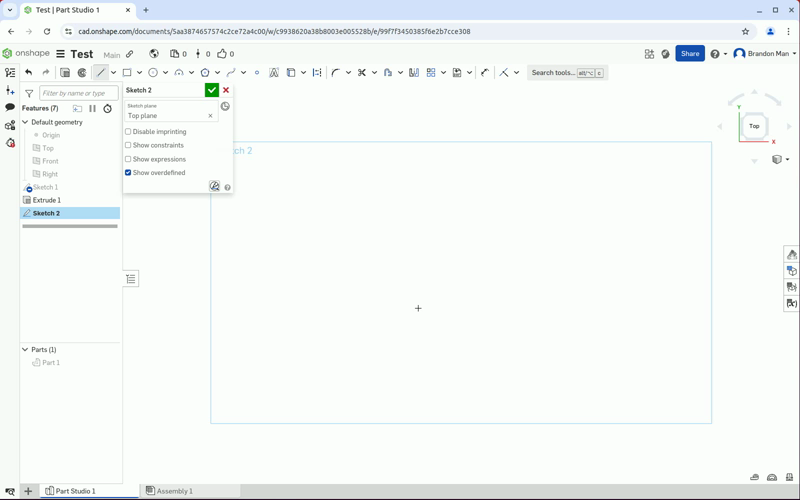
click(418, 307)
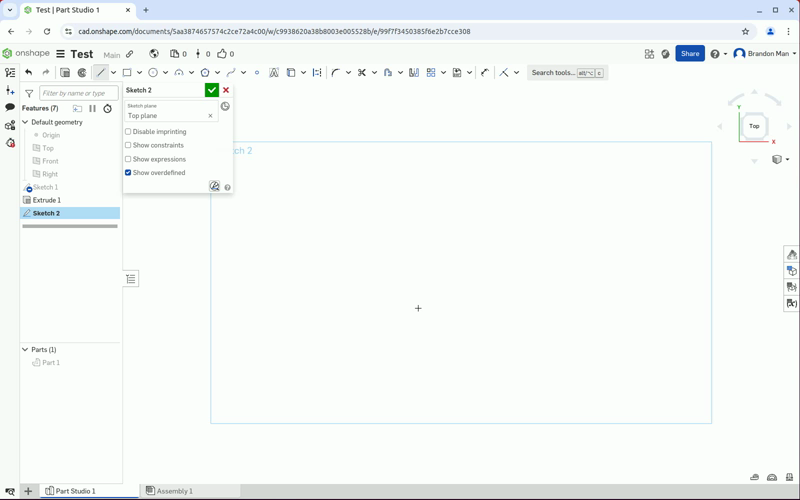
key_up(shift)
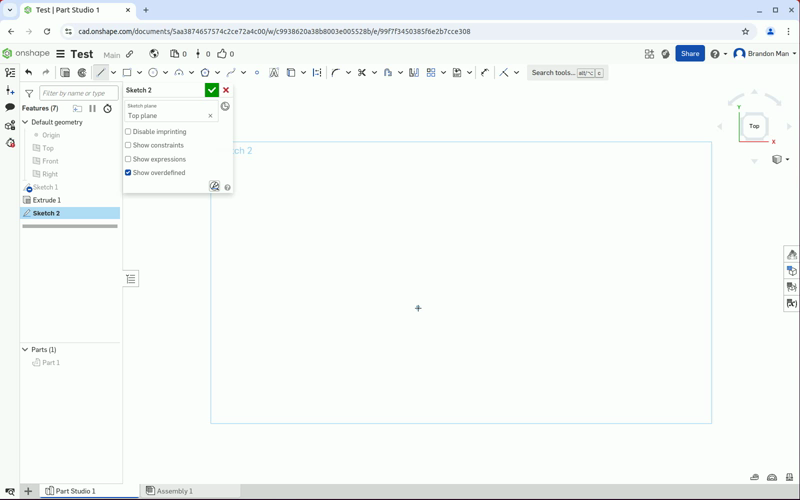
key_down(shift)
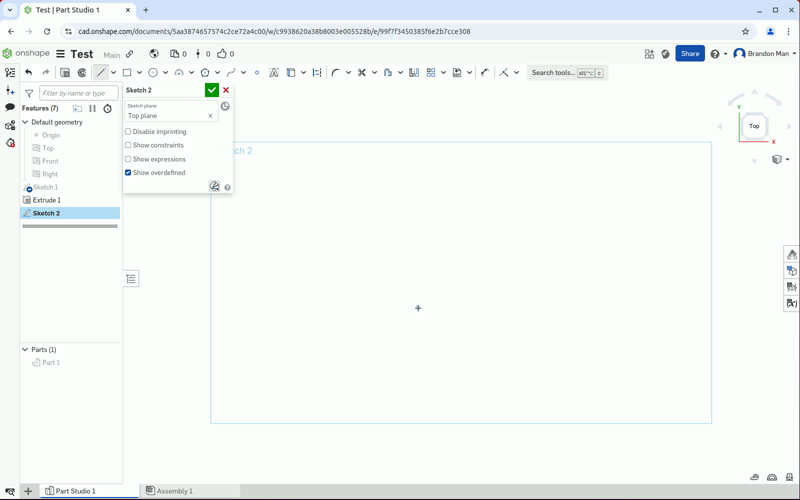
mouse_move(448, 307)
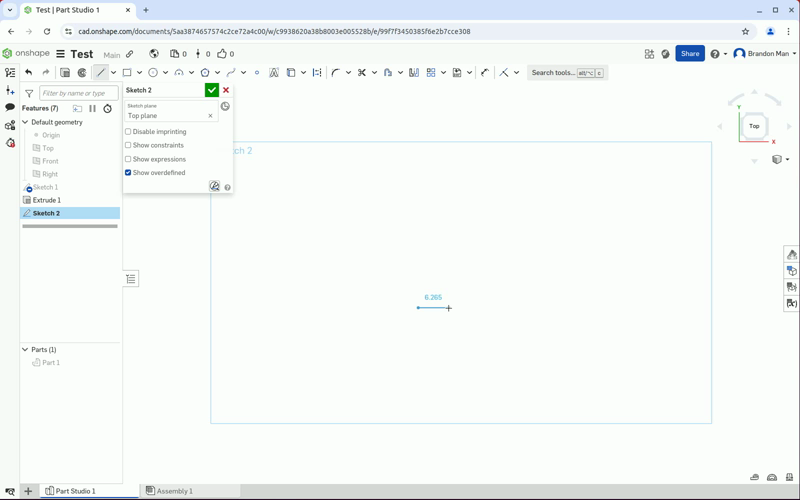
mouse_move(461, 331)
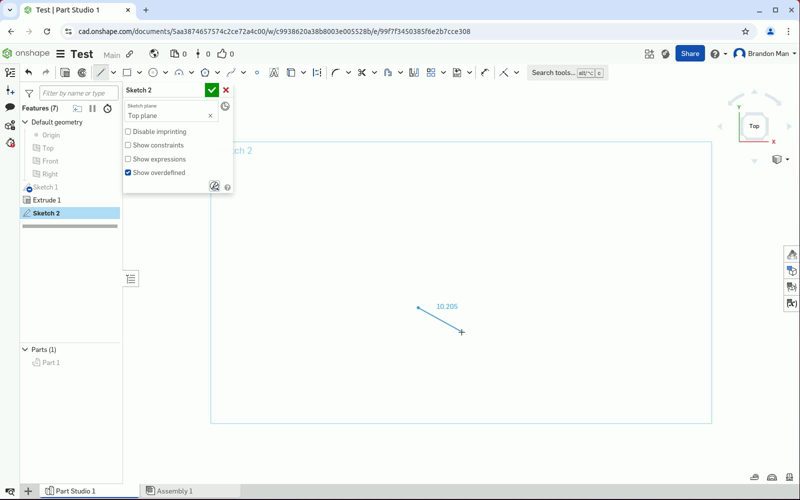
click(461, 331)
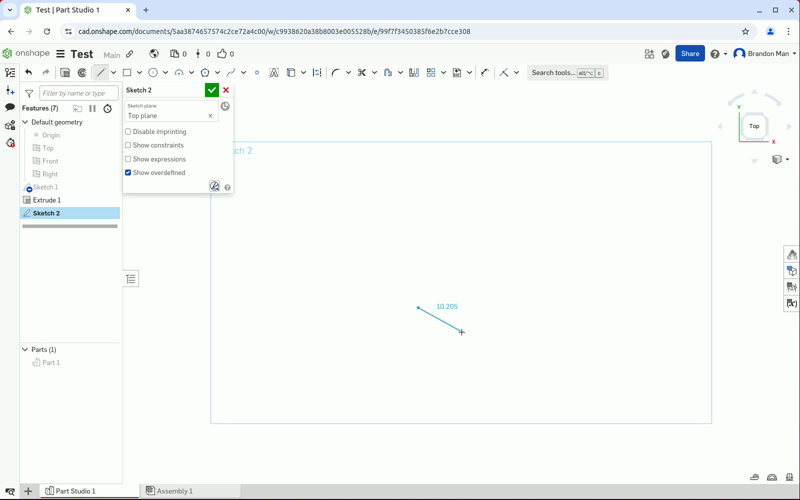
key_up(shift)
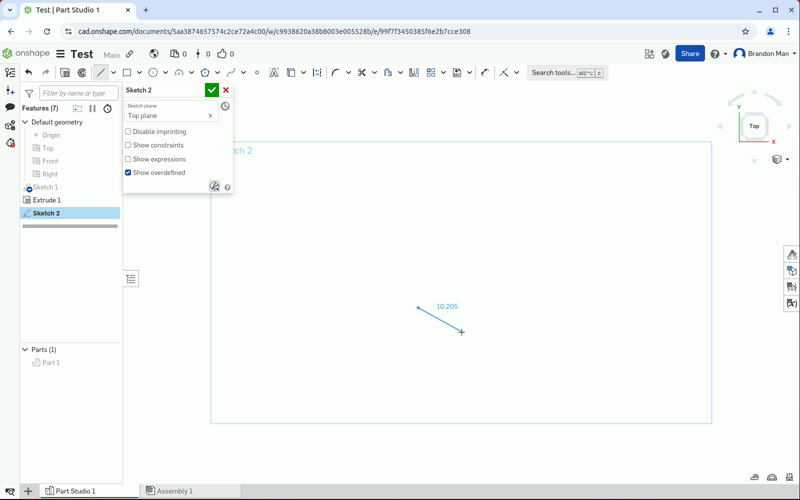
key_down(shift)
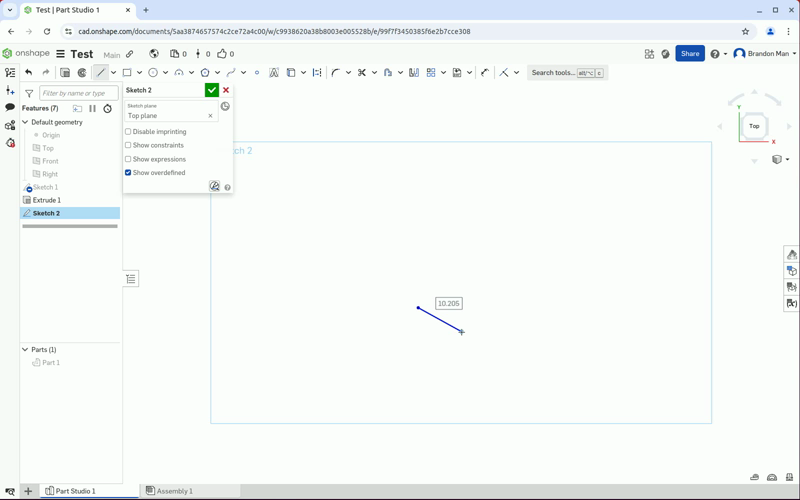
mouse_move(492, 331)
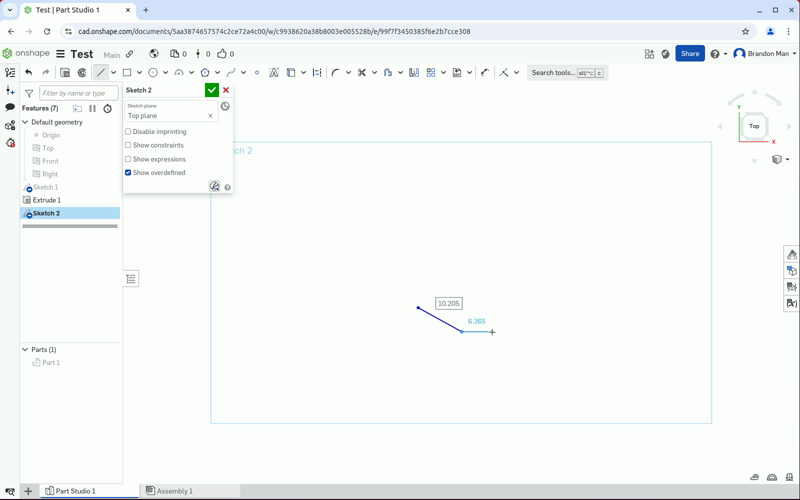
mouse_move(504, 307)
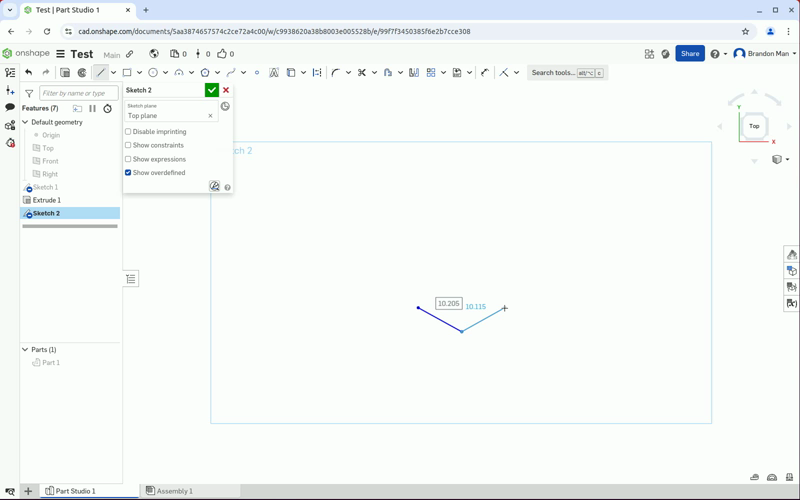
click(504, 307)
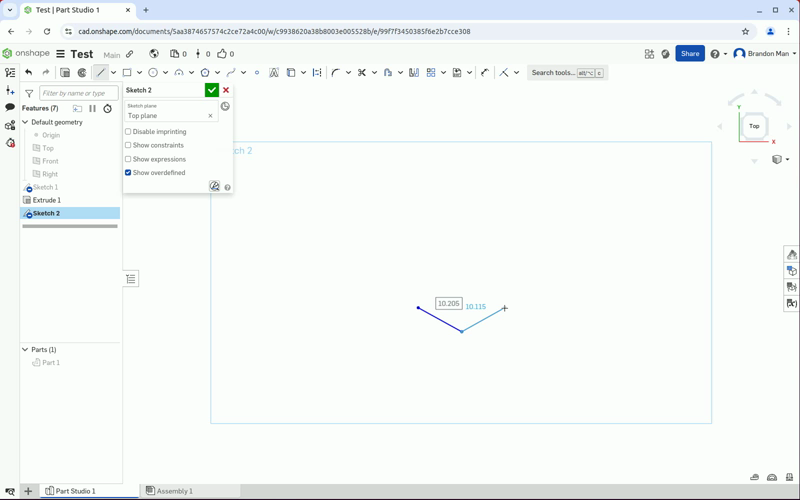
key_up(shift)
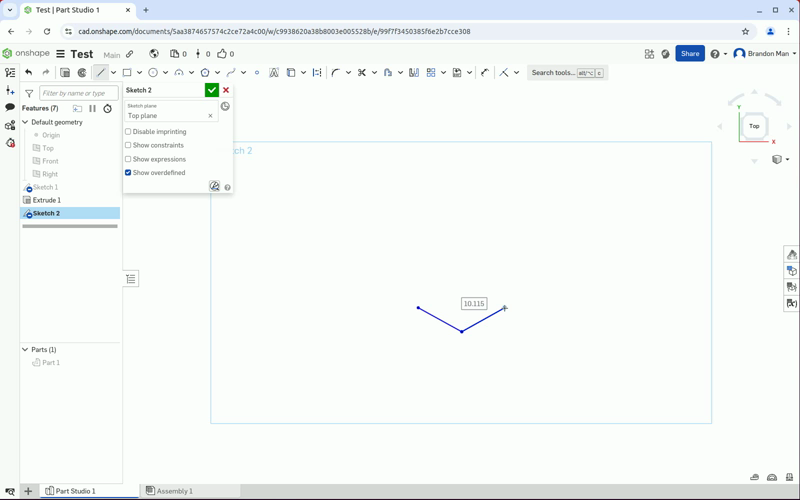
key_down(shift)
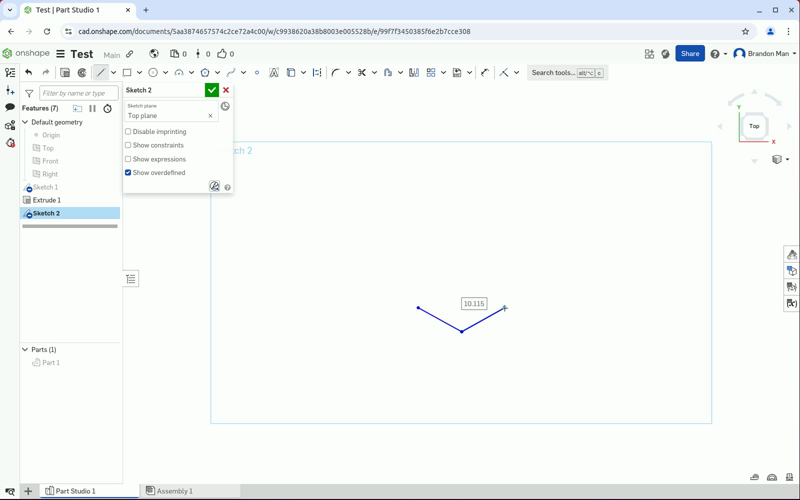
mouse_move(534, 307)
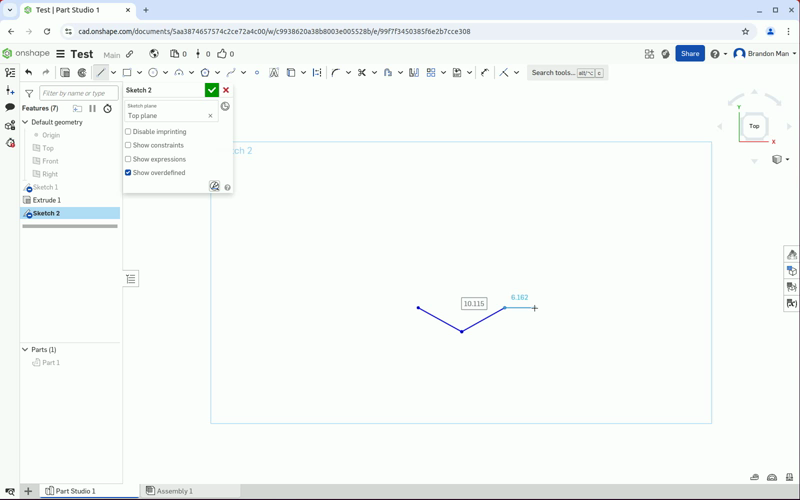
mouse_move(504, 257)
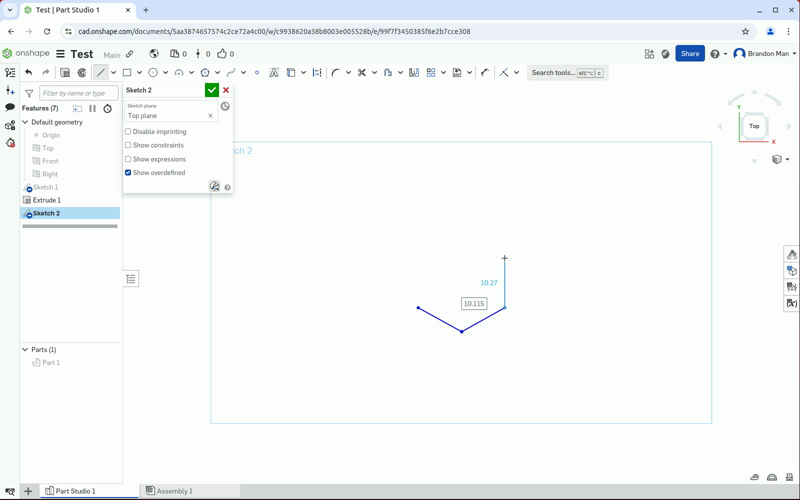
click(504, 257)
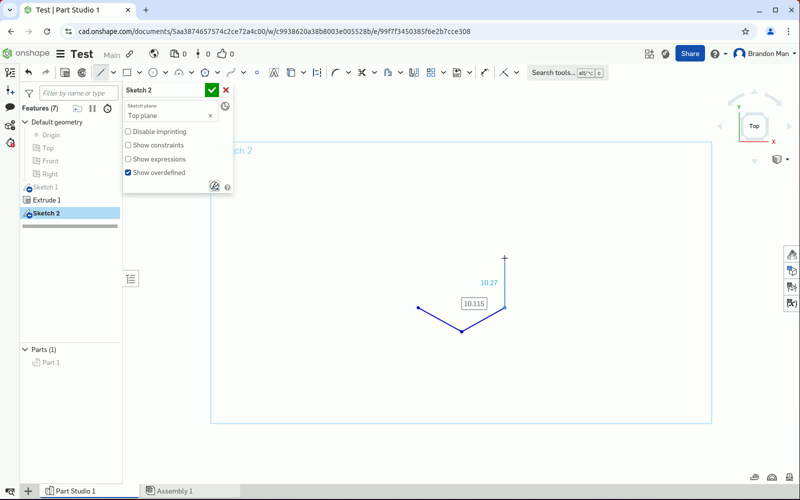
key_up(shift)
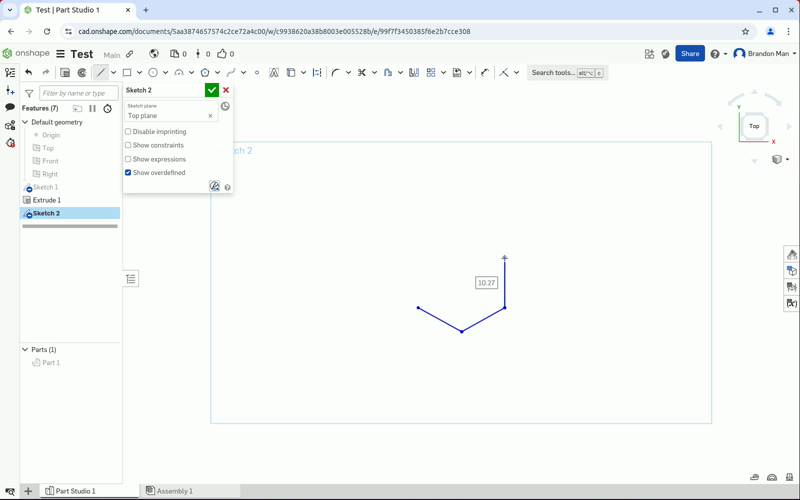
key_down(shift)
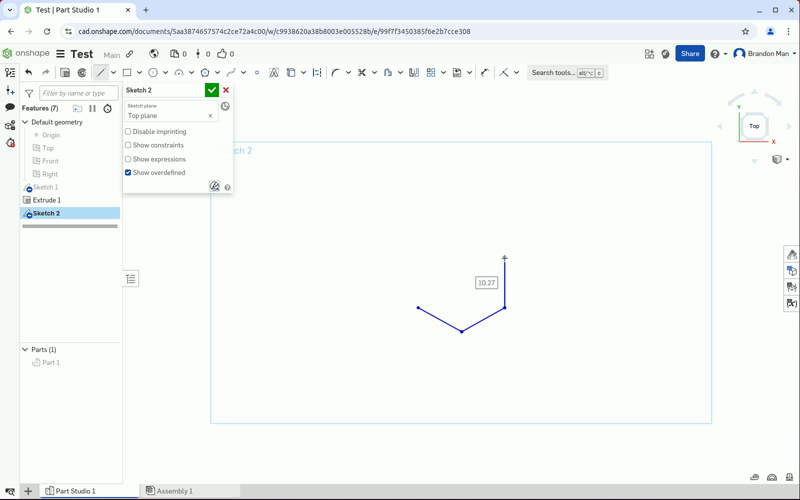
mouse_move(534, 257)
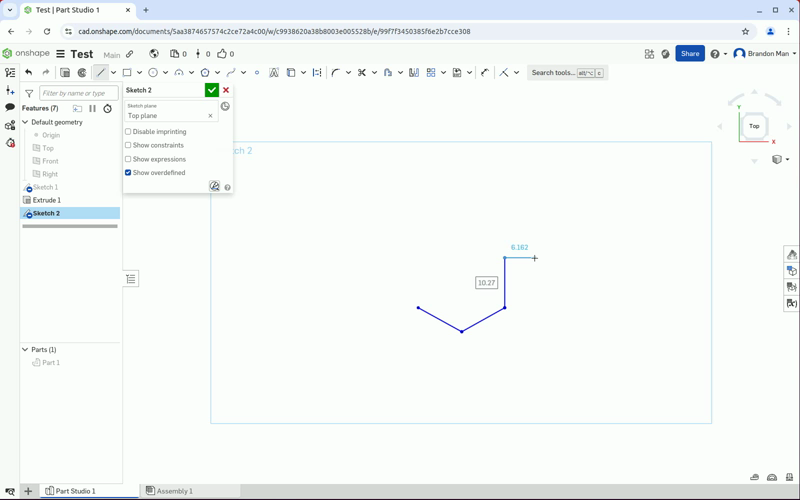
mouse_move(461, 233)
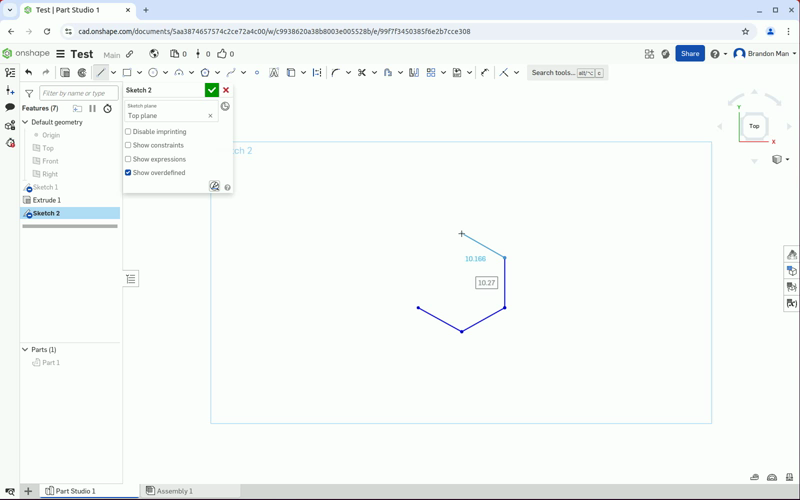
click(461, 233)
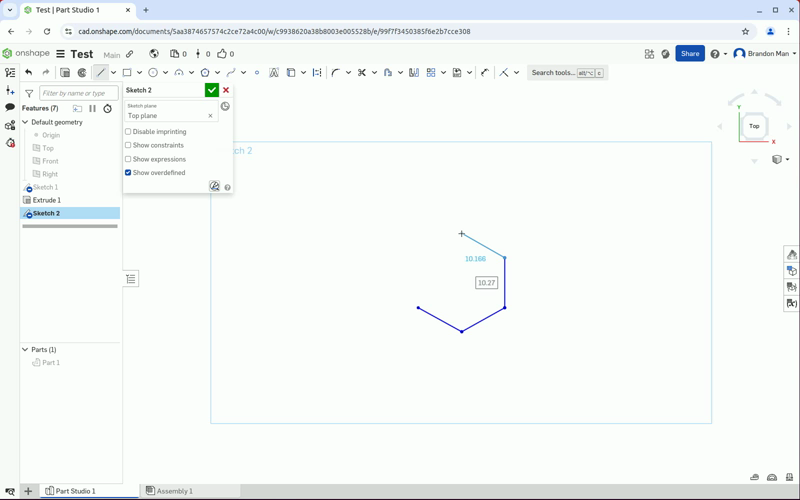
key_up(shift)
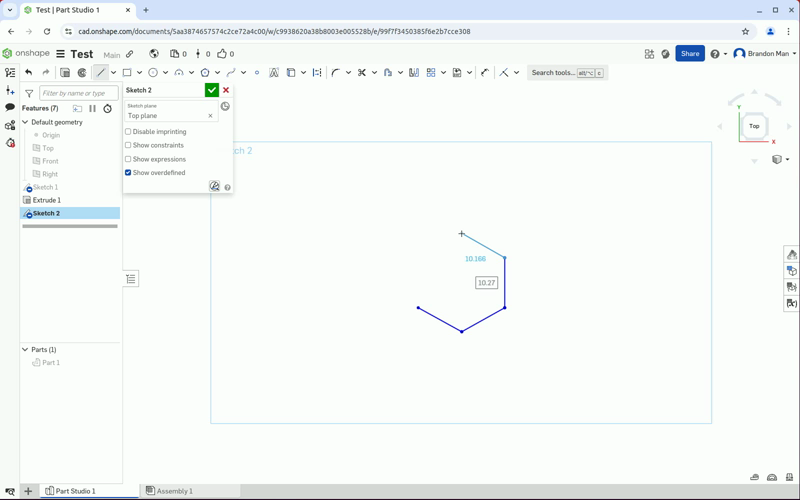
key_down(shift)
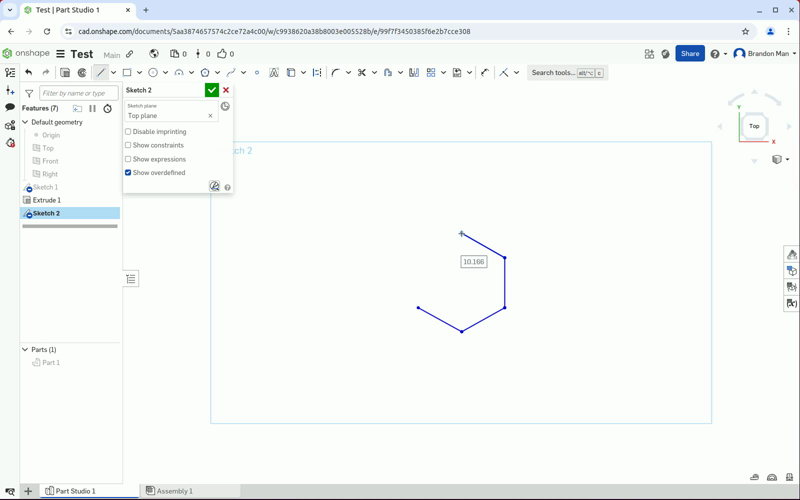
mouse_move(492, 233)
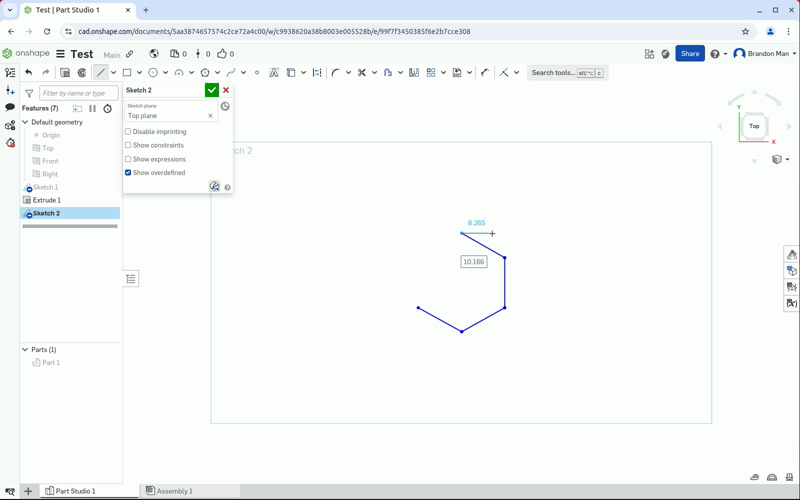
mouse_move(418, 257)
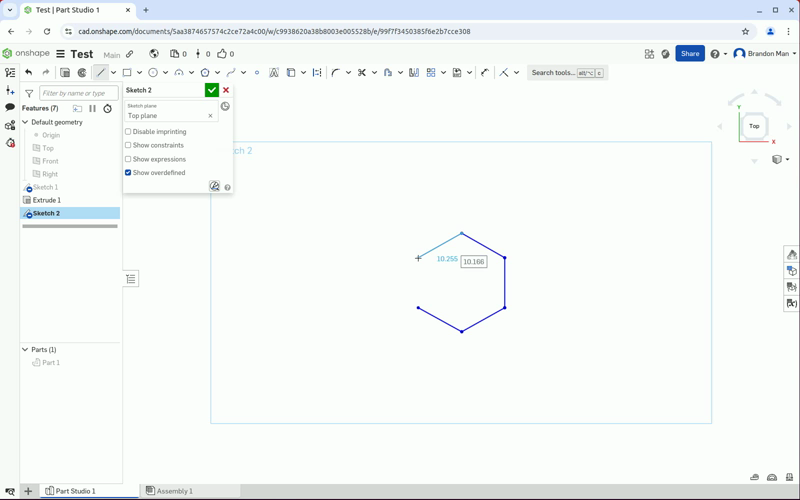
click(418, 257)
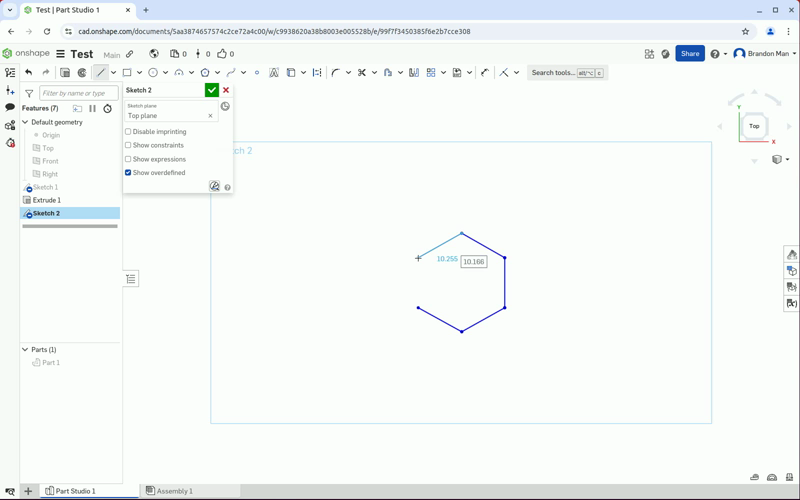
key_up(shift)
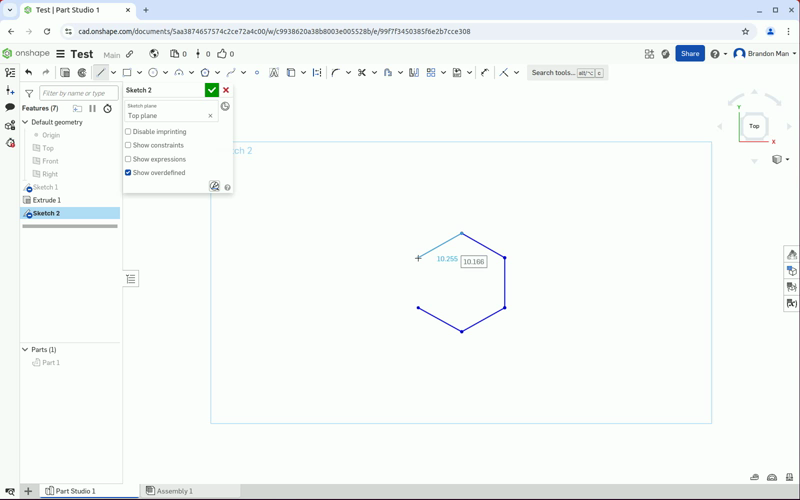
mouse_move(448, 257)
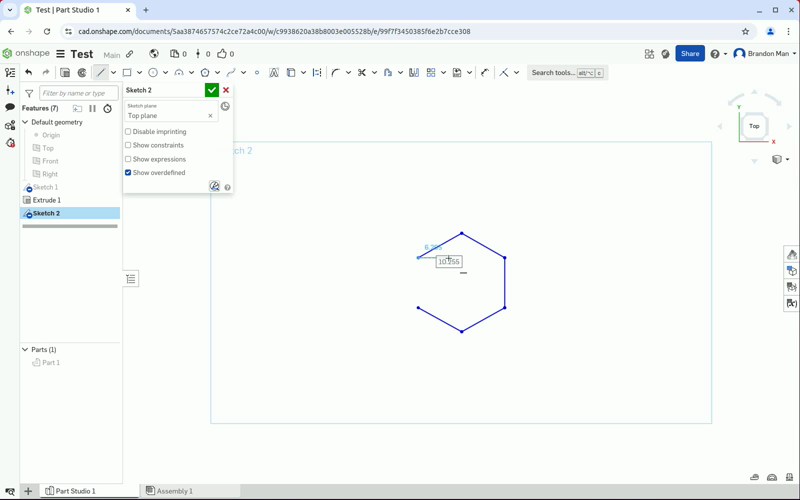
key_down(shift)
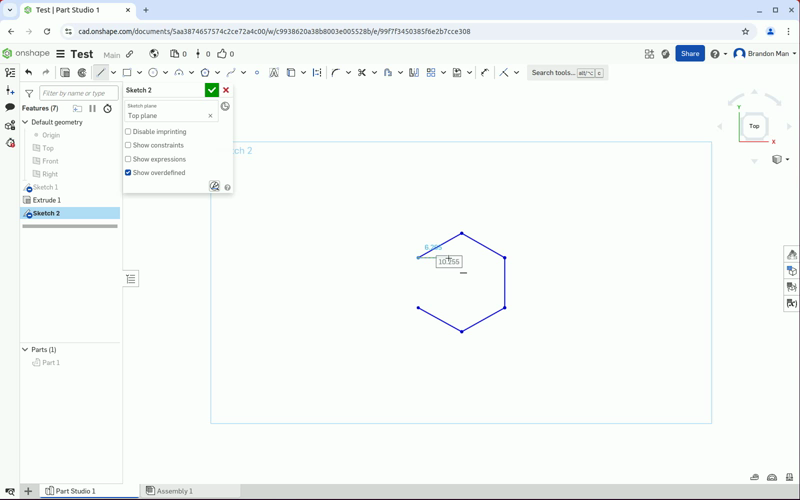
mouse_move(418, 307)
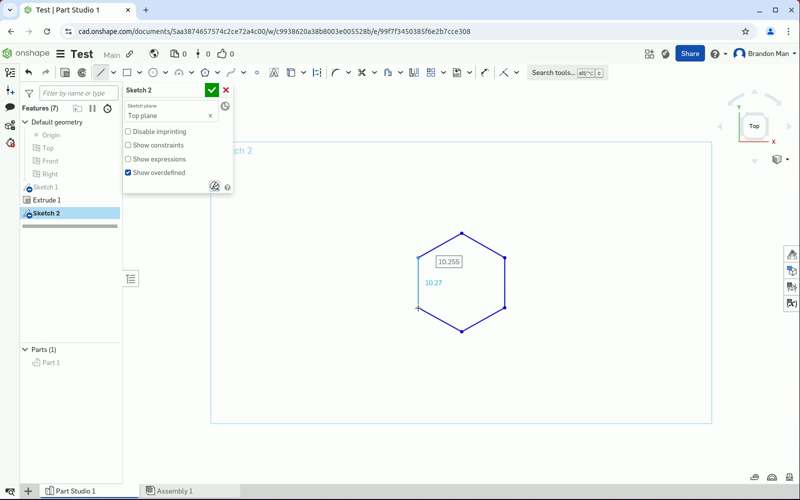
key_up(shift)
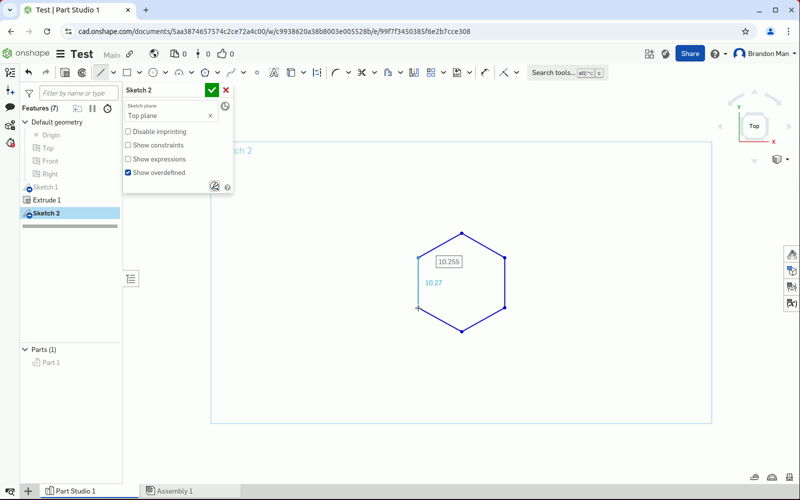
click(418, 307)
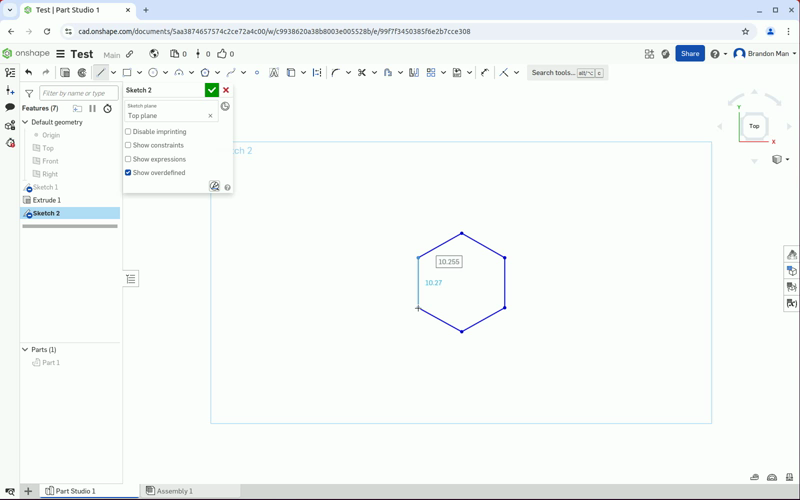
key(esc)
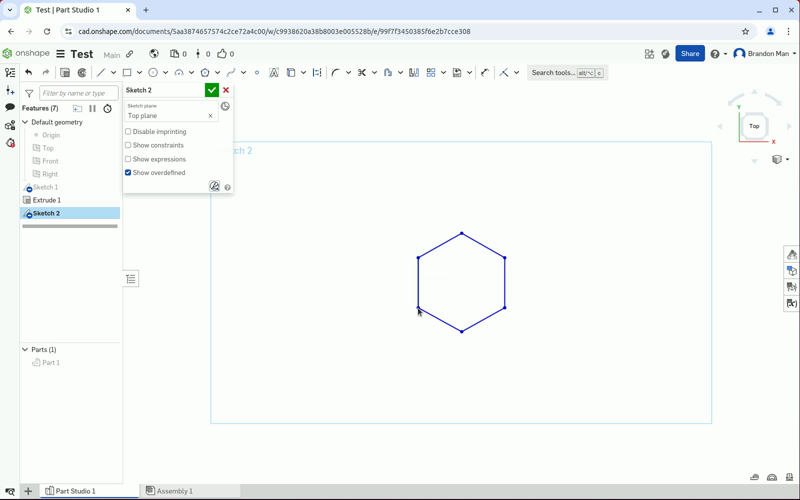
key(c)
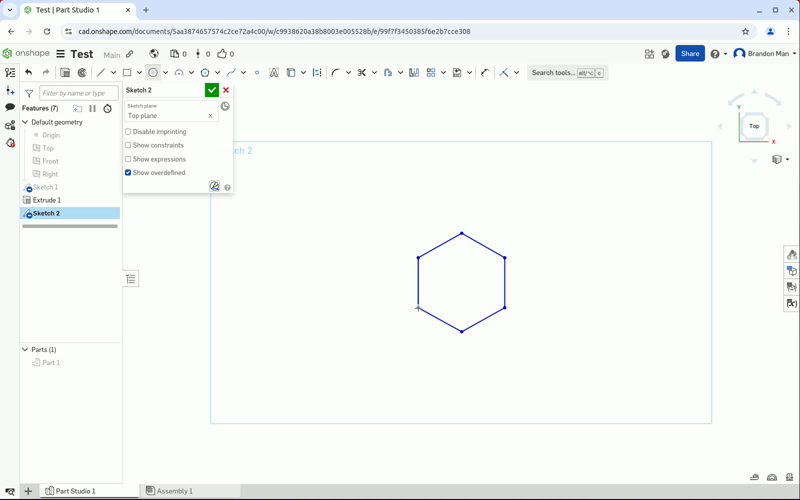
key_down(shift)
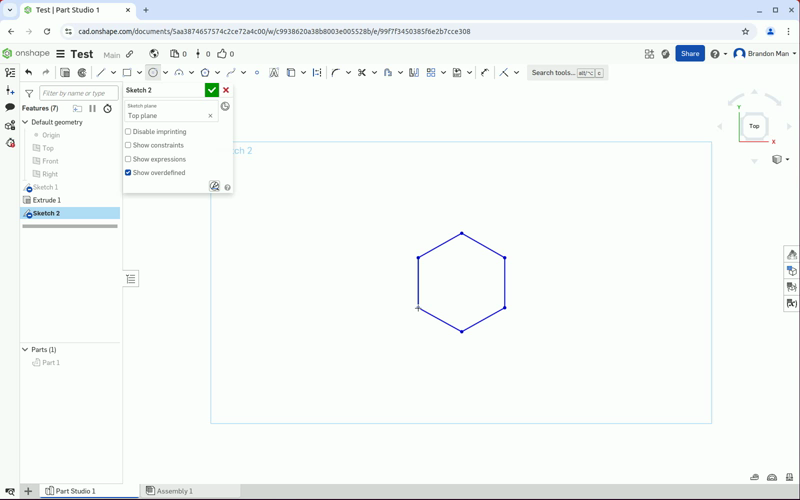
mouse_move(461, 283)
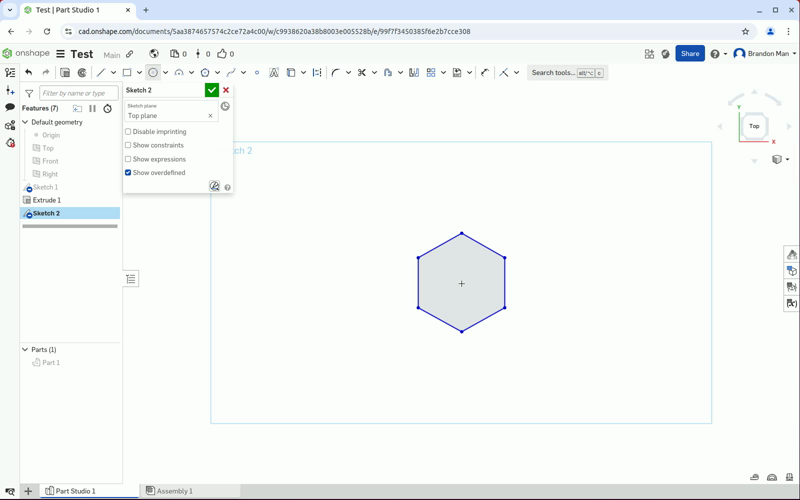
click(461, 283)
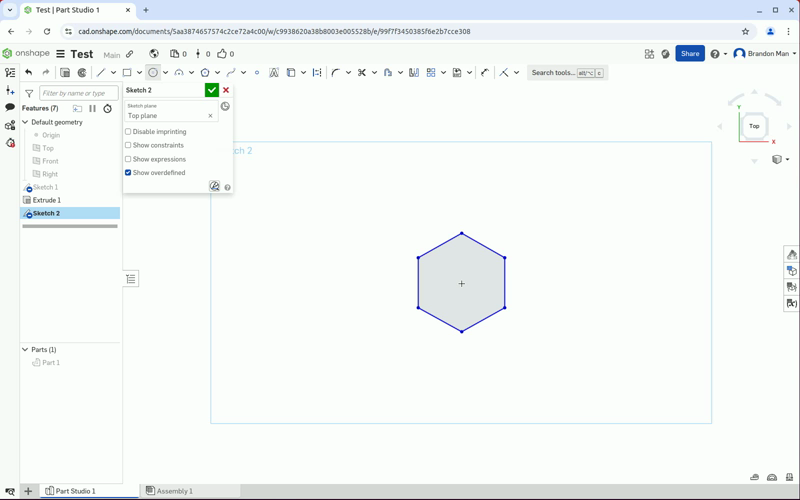
key_up(shift)
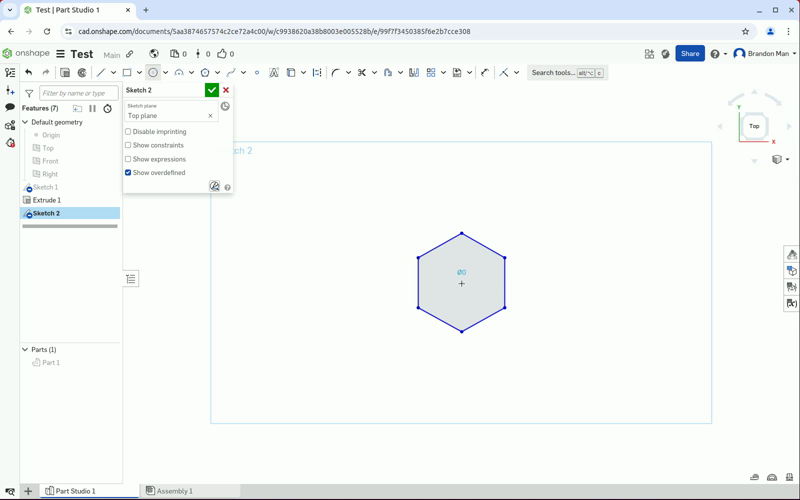
mouse_move(470, 283)
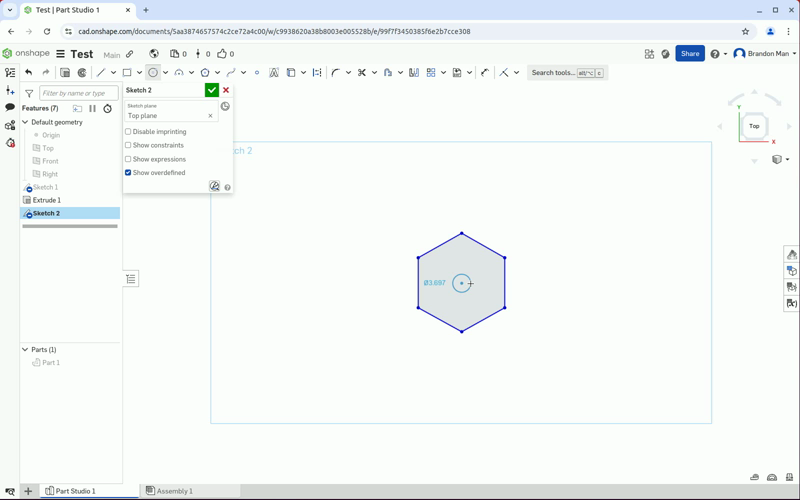
click(470, 283)
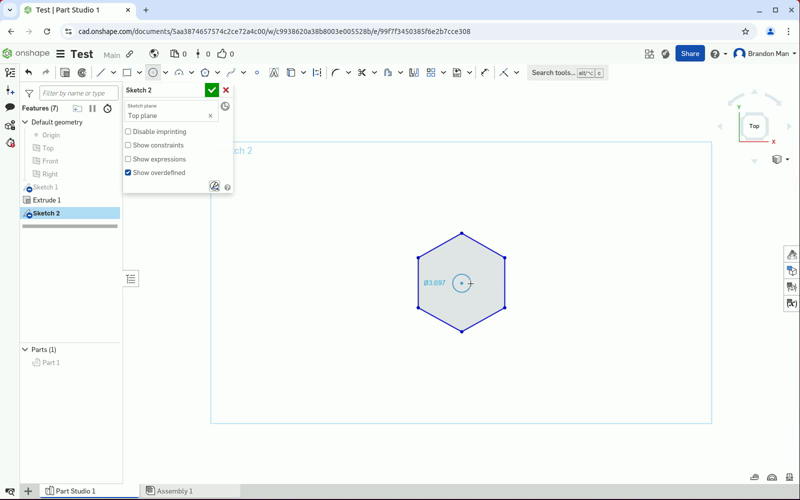
key(esc)
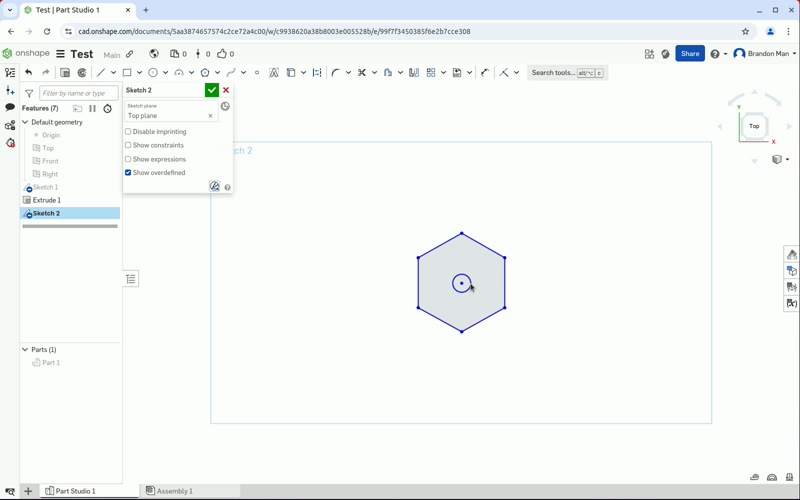
mouse_move(495, 281)
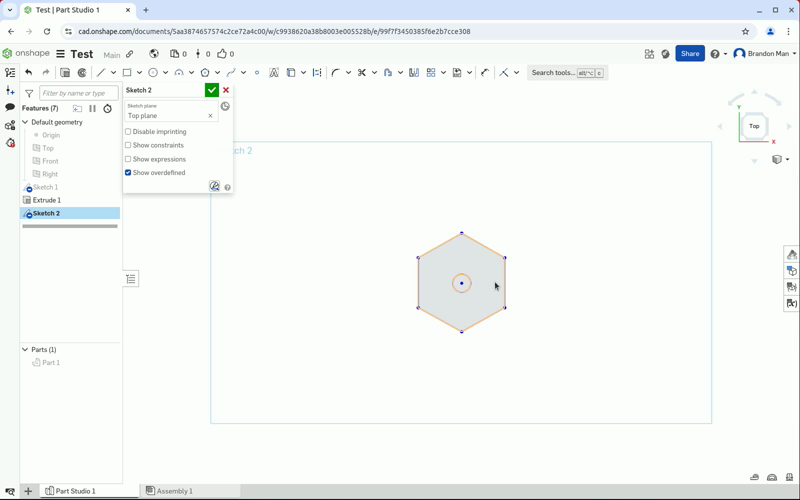
click(495, 281)
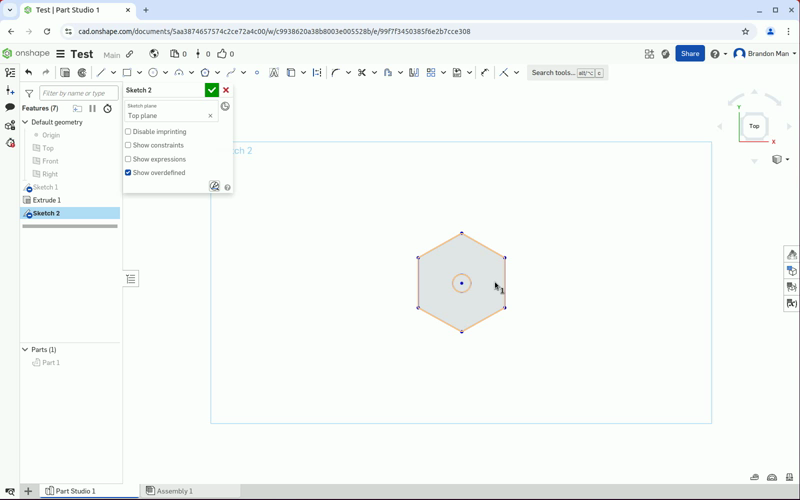
mouse_move(73, 352)
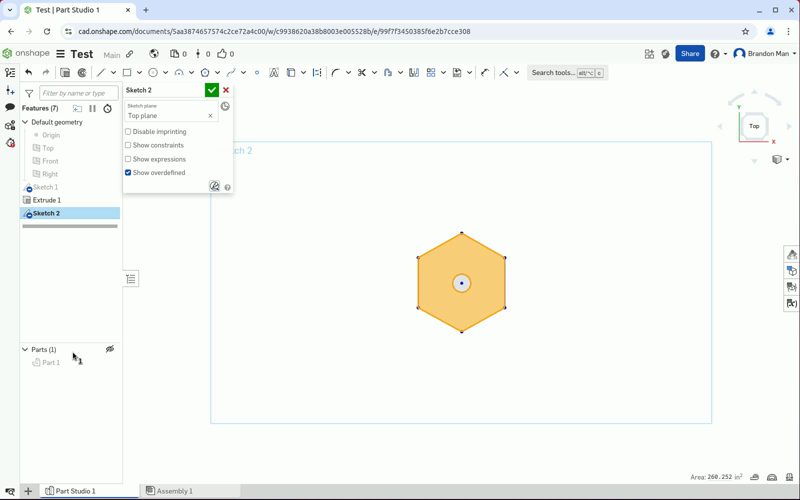
key(shift+y)
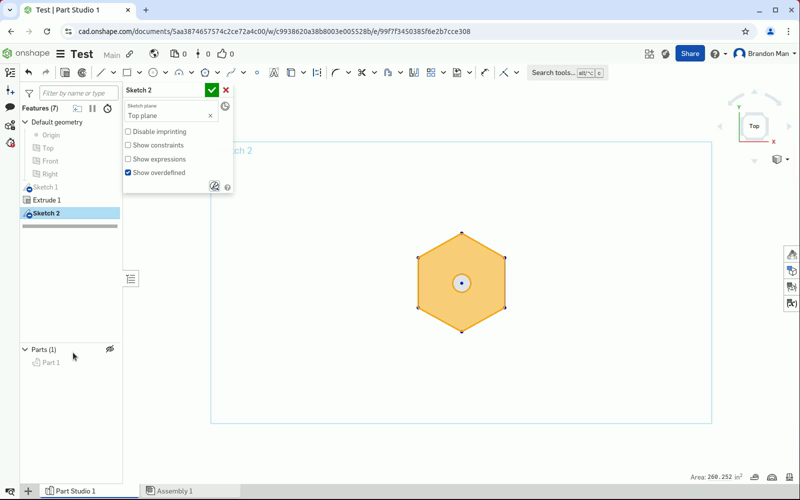
key(shift+e)
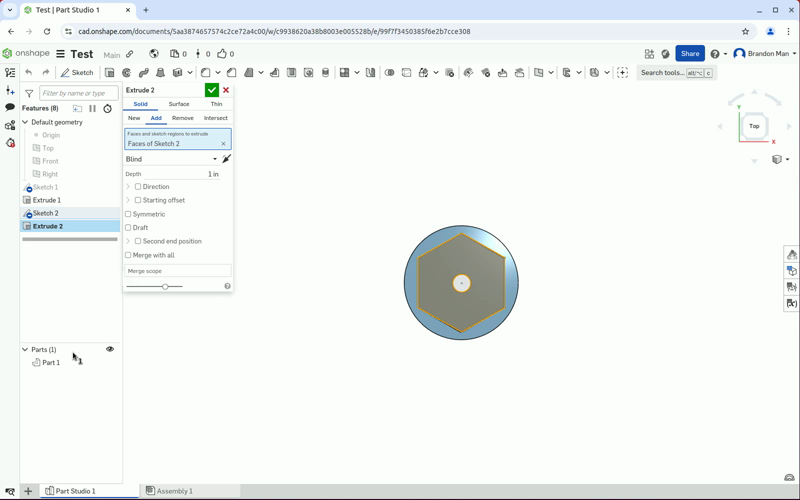
mouse_move(143, 106)
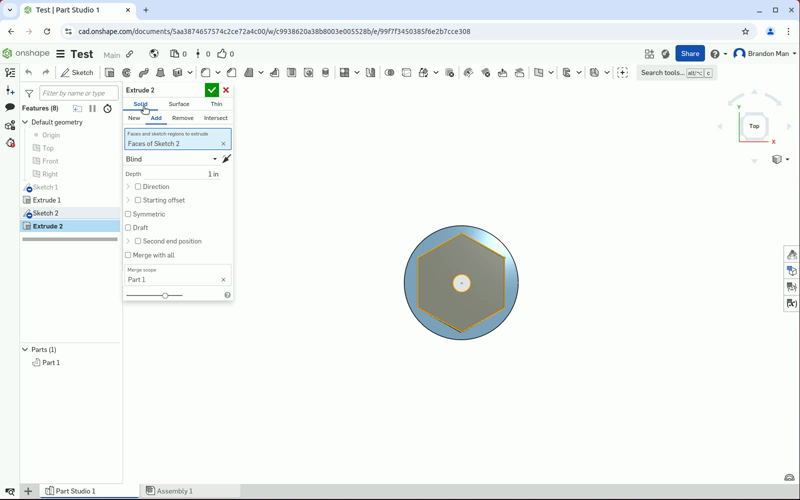
click(143, 106)
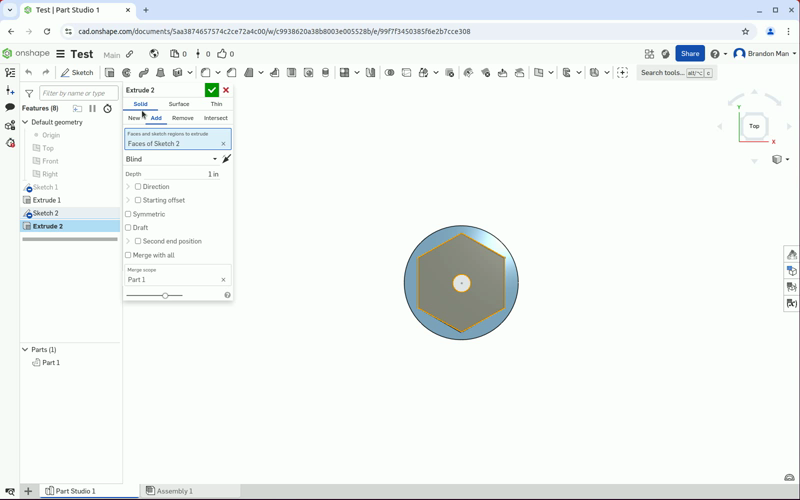
mouse_move(137, 120)
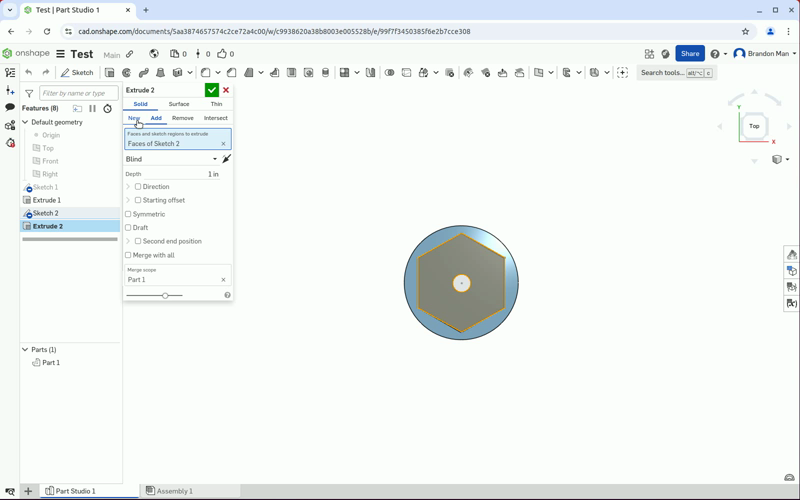
click(137, 120)
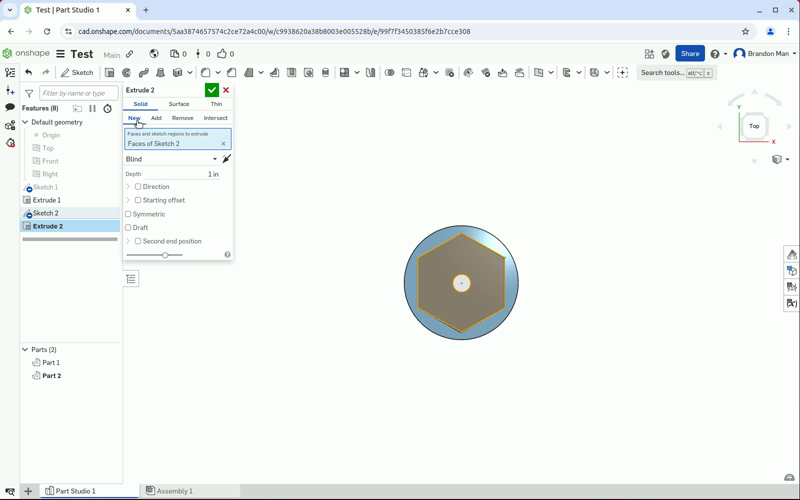
key(tab, 4)
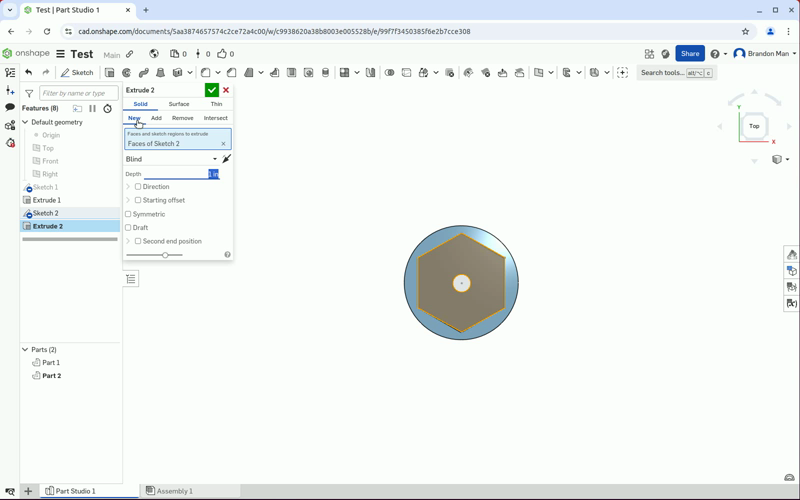
text(9.147)
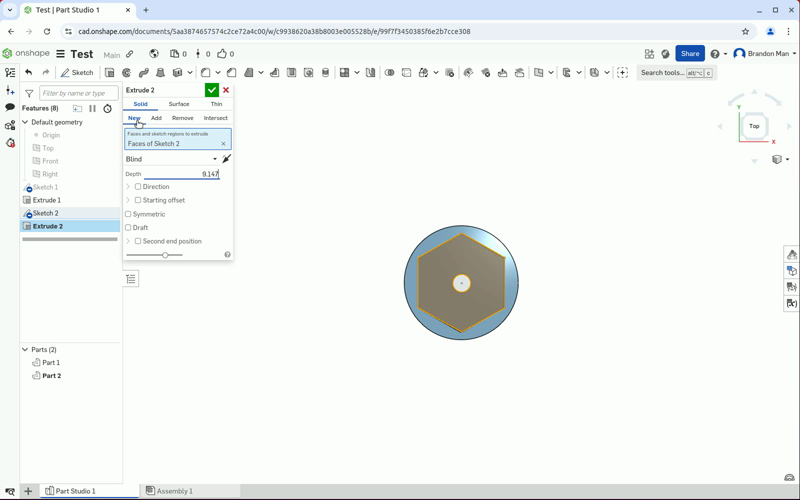
key(enter)
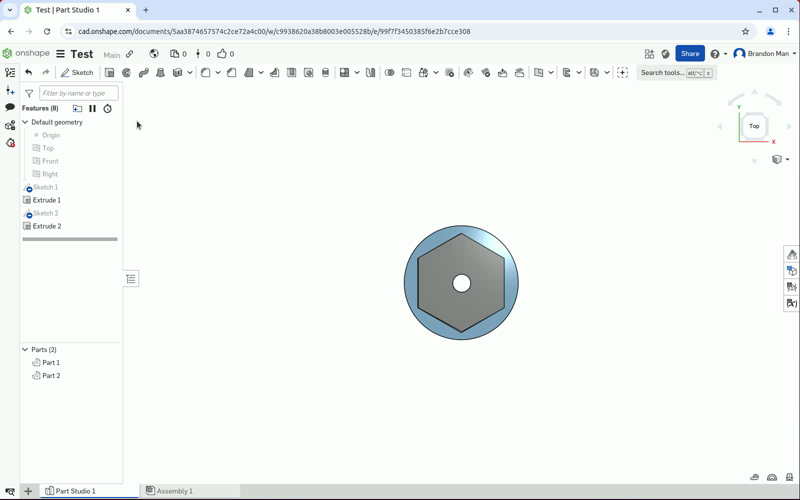
key(shift+h)
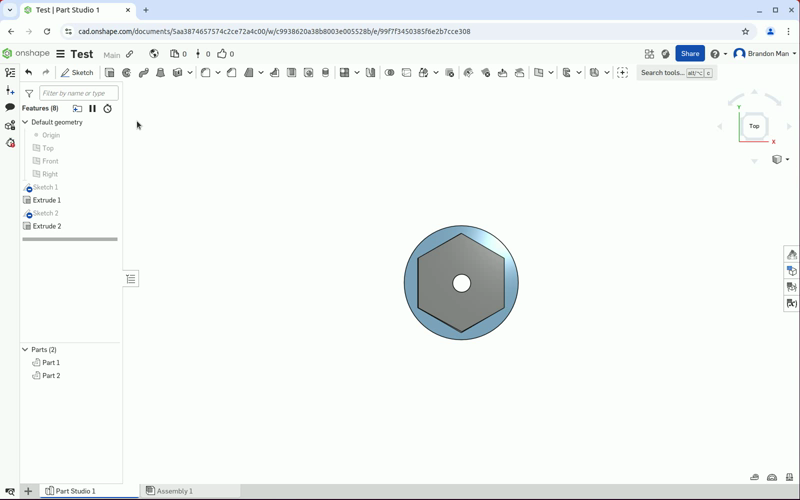
key(shift+h)
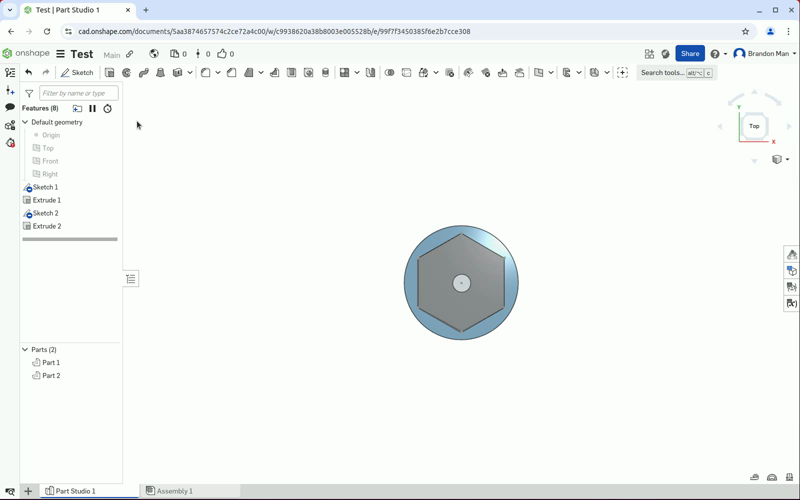
key(shift+7)
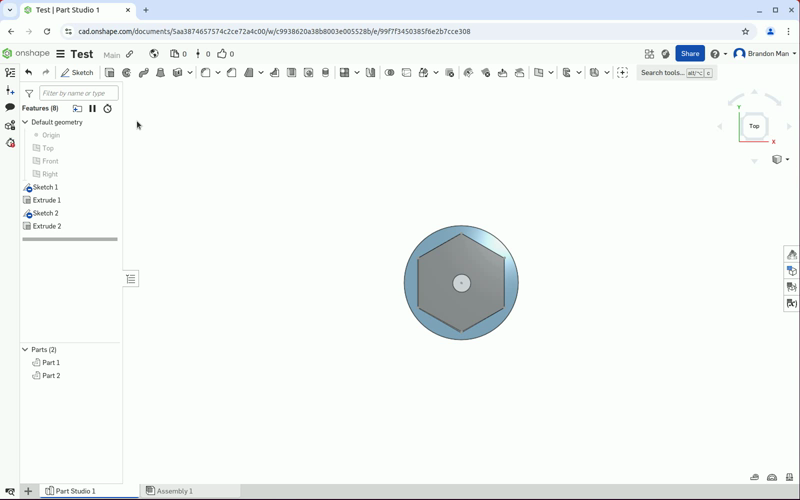
key(up, 3)
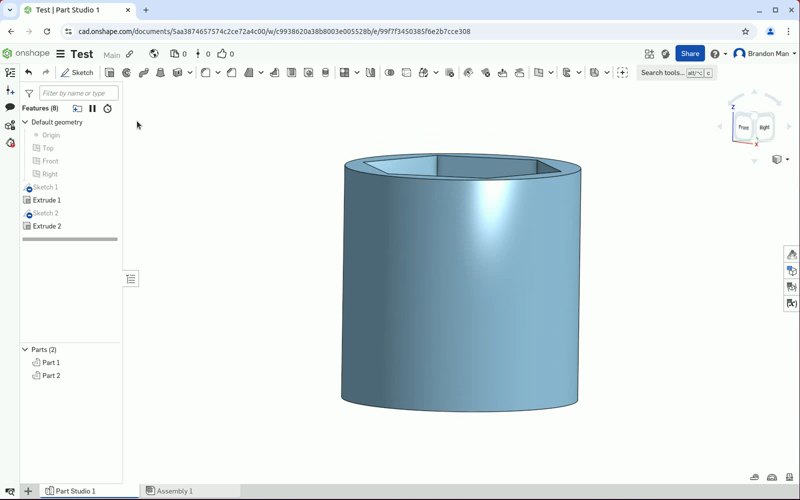
key(left, 3)
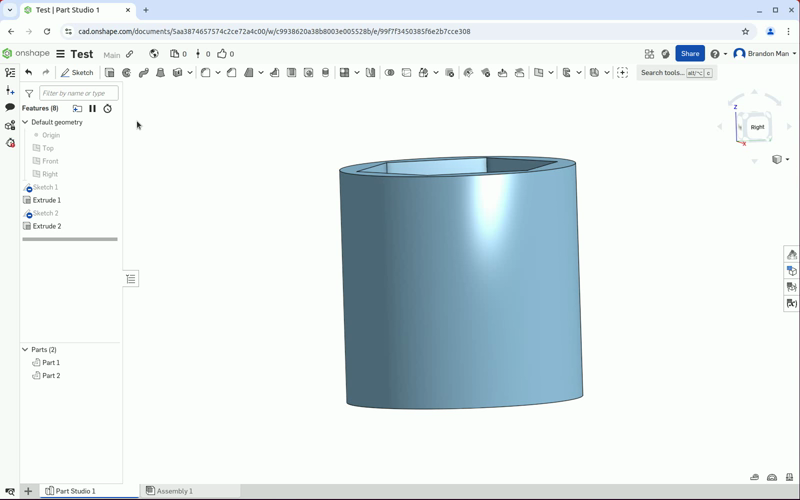
key(right, 3)
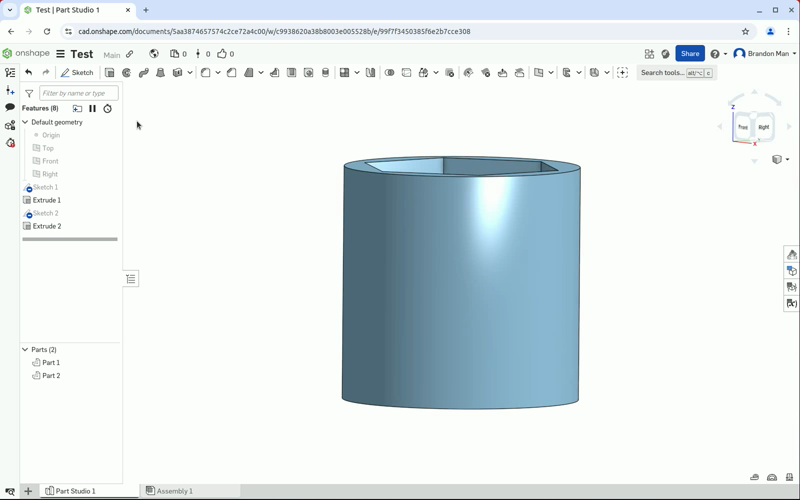
key(down, 3)
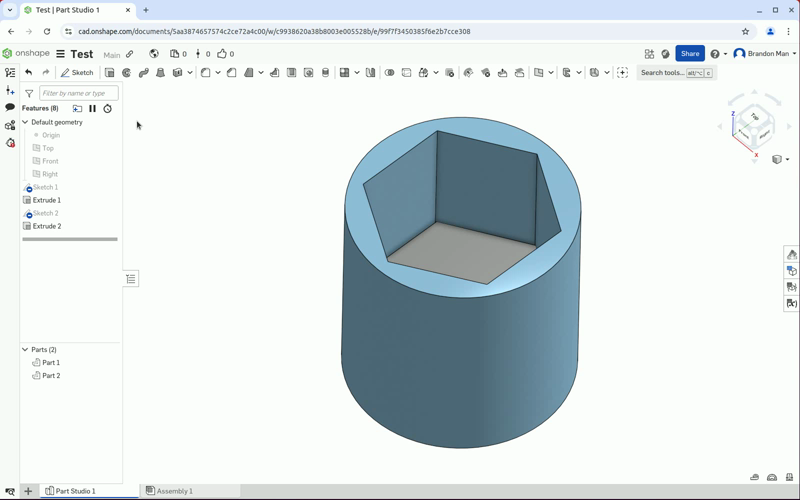
mouse_move(73, 189)
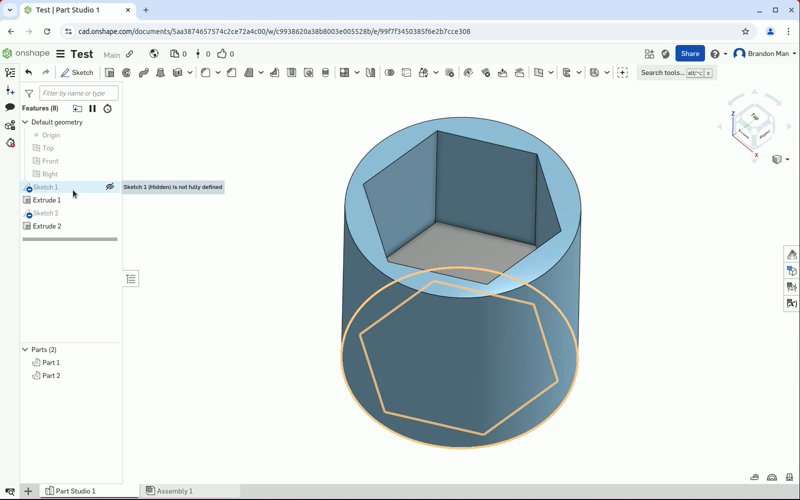
click(73, 189)